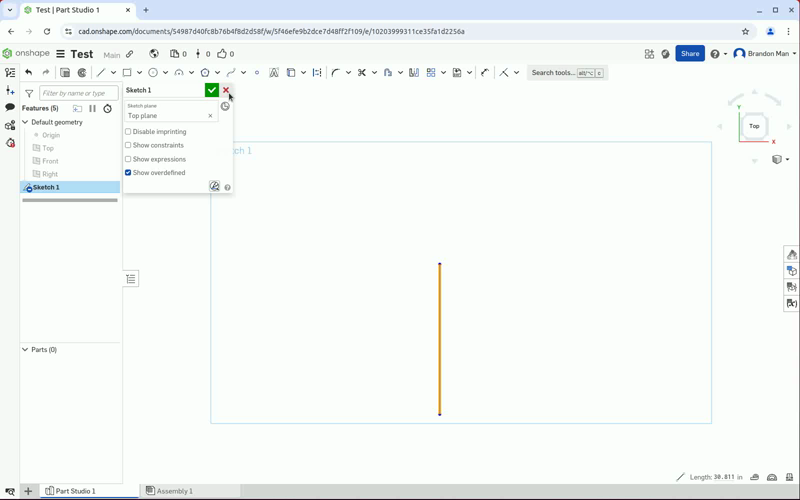
key(shift+h)
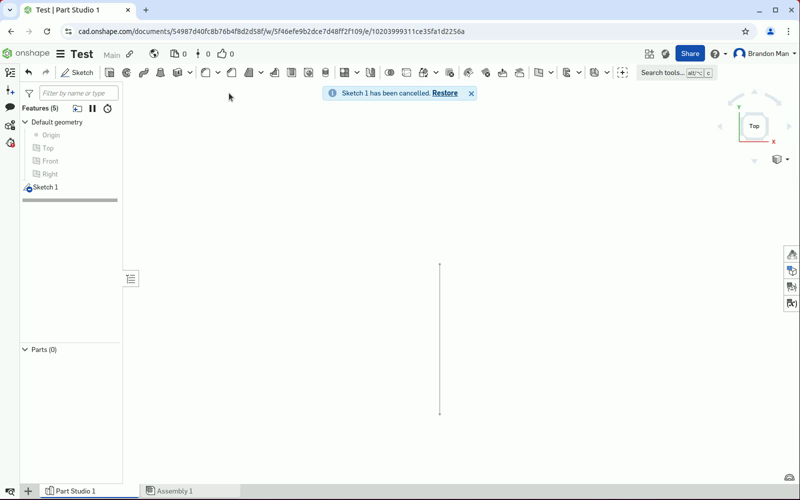
mouse_move(73, 352)
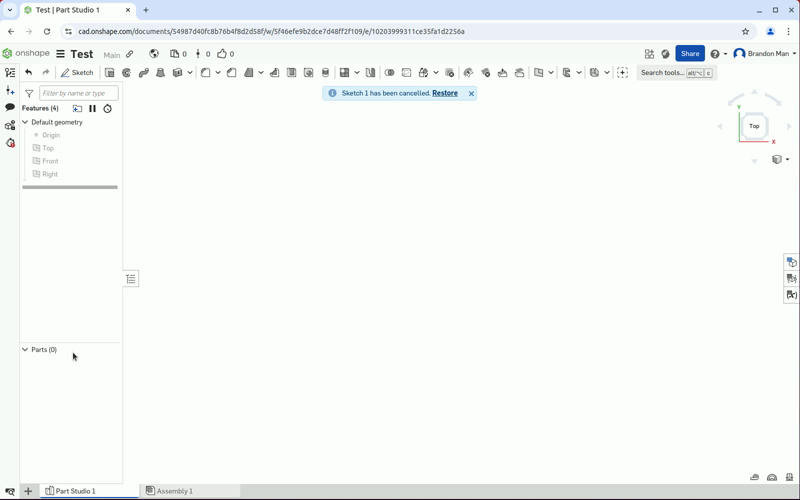
key(y)
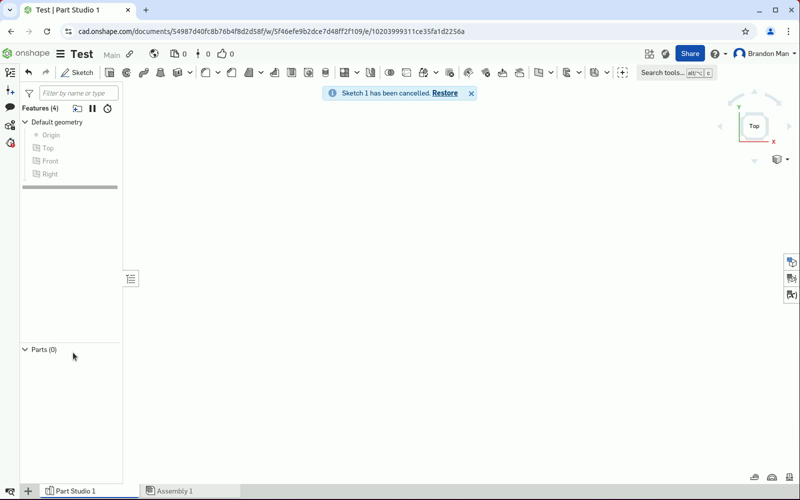
key(shift+p)
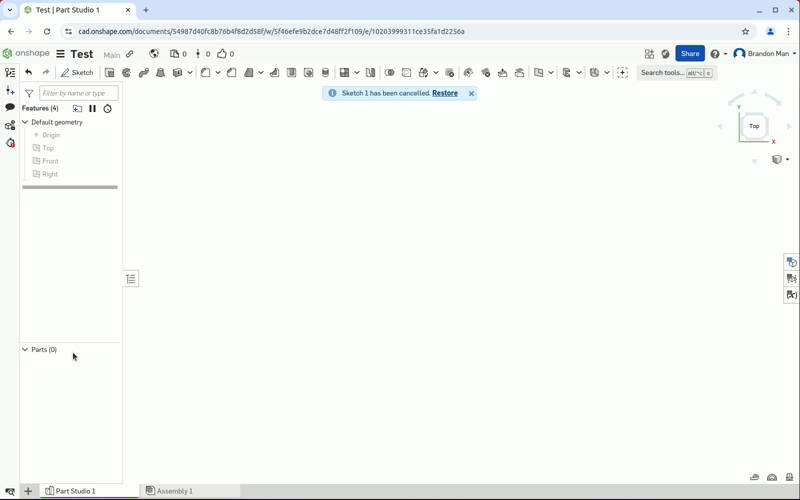
key(space)
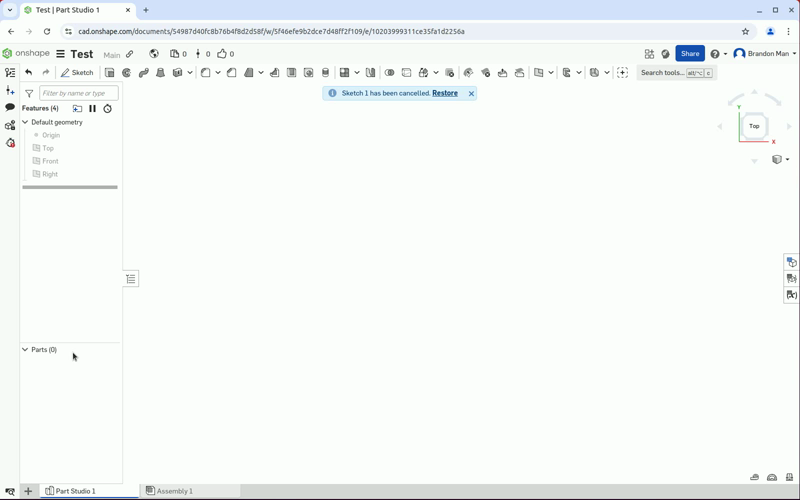
key_down(shift)
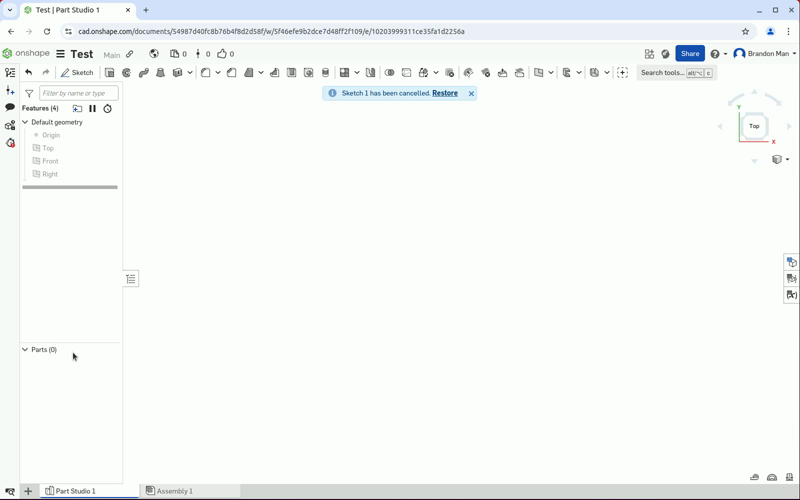
key(up)
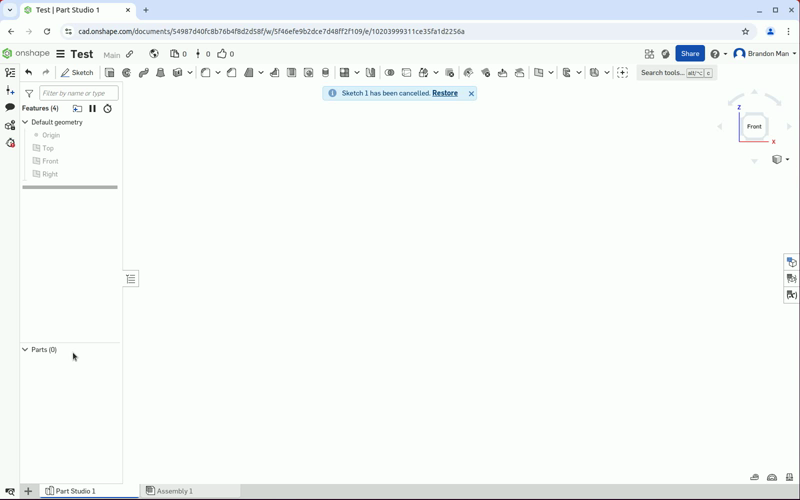
key_up(shift)
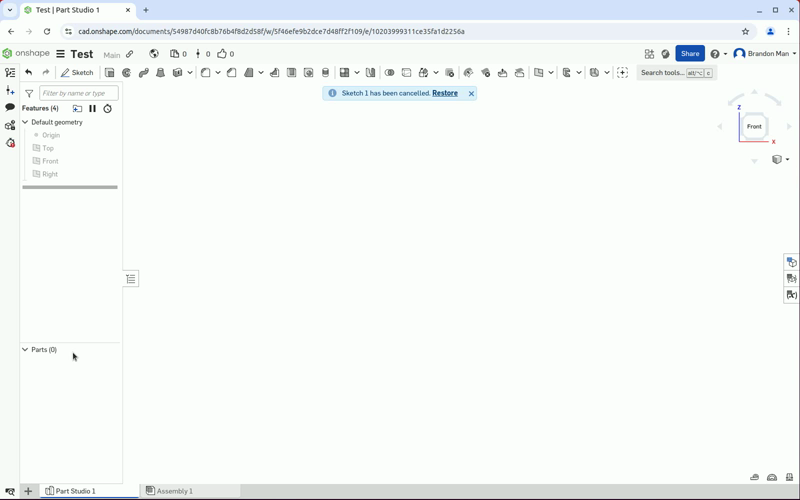
mouse_move(73, 352)
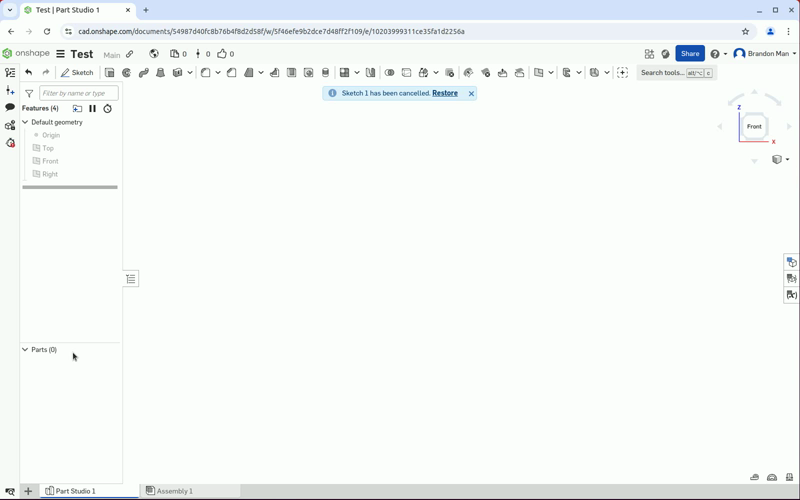
key(shift+y)
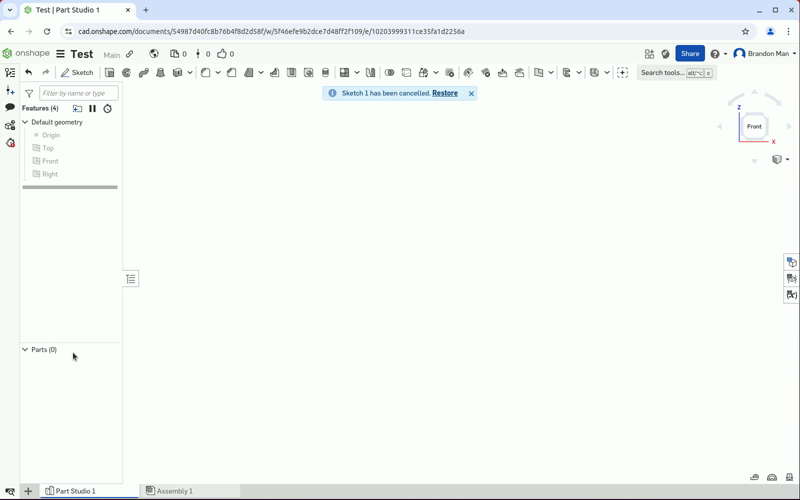
key(shift+s)
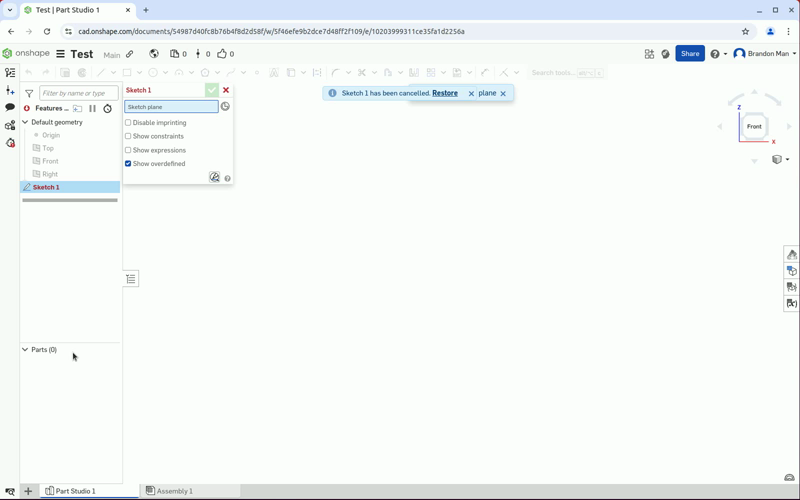
mouse_move(73, 163)
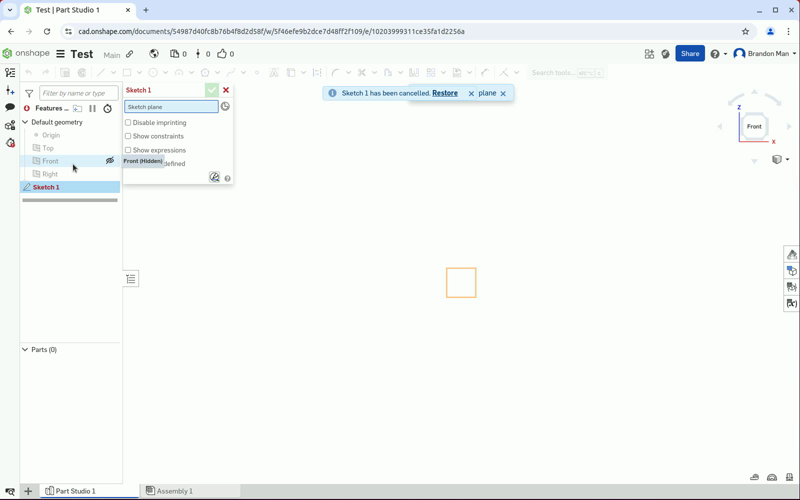
click(73, 163)
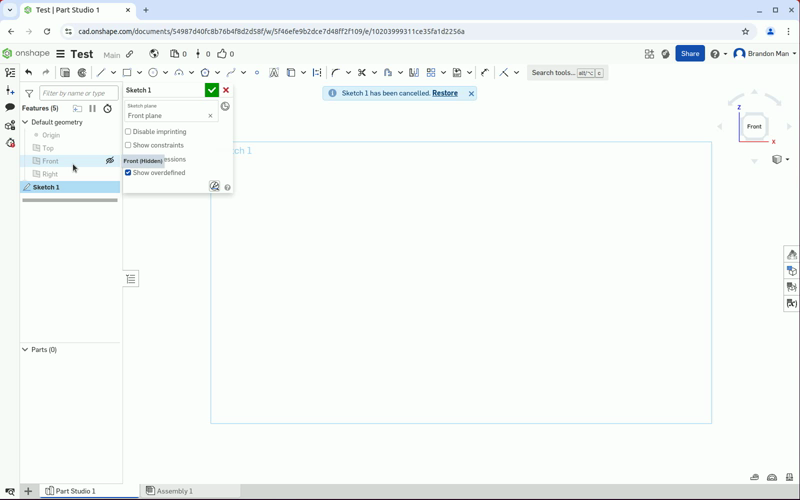
mouse_move(73, 352)
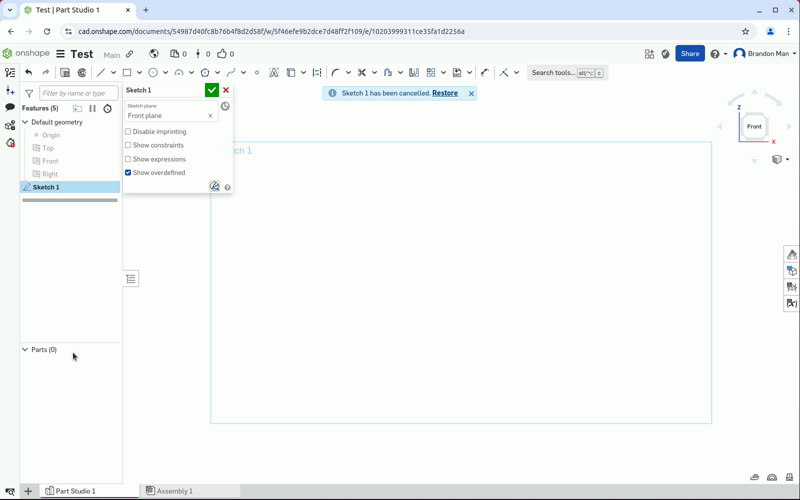
key(y)
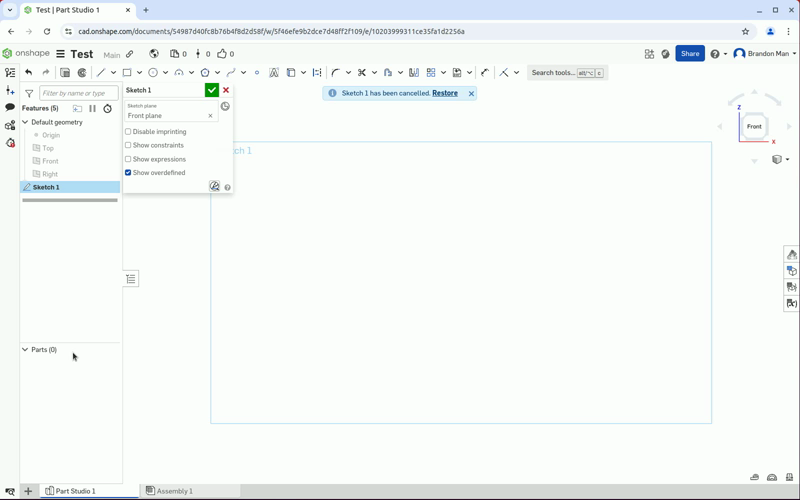
key(l)
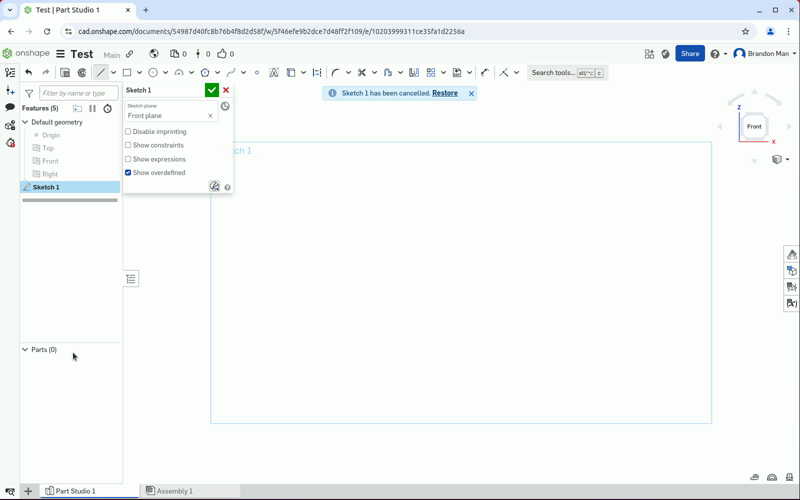
key_down(shift)
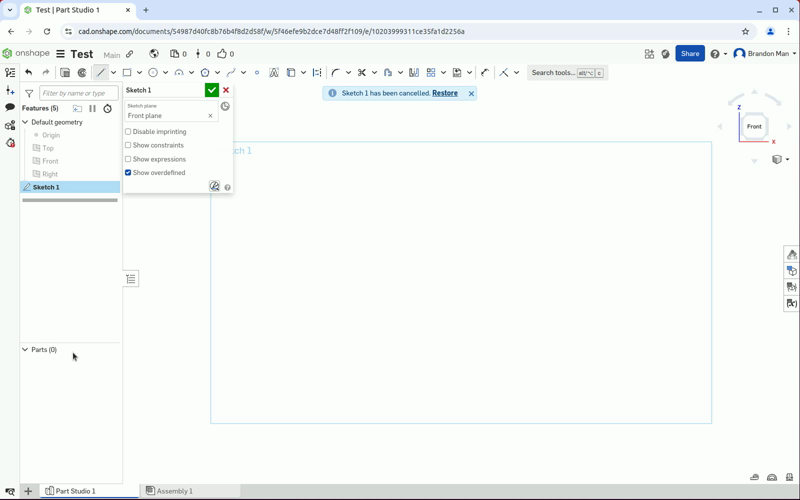
mouse_move(437, 308)
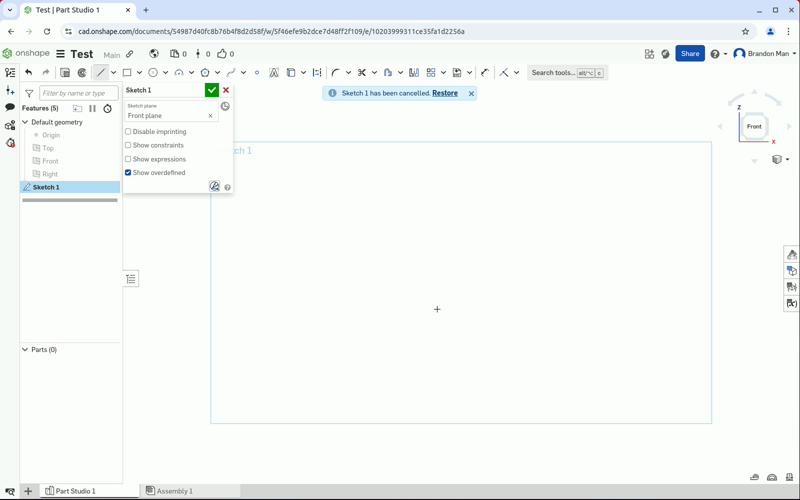
click(437, 308)
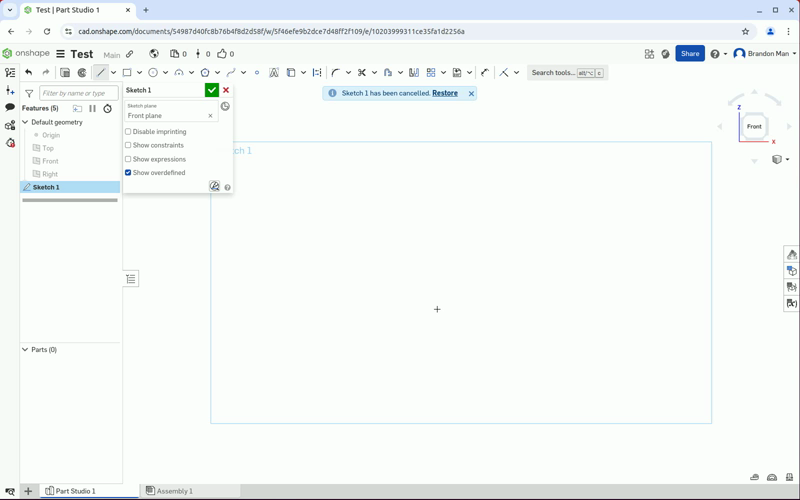
key_up(shift)
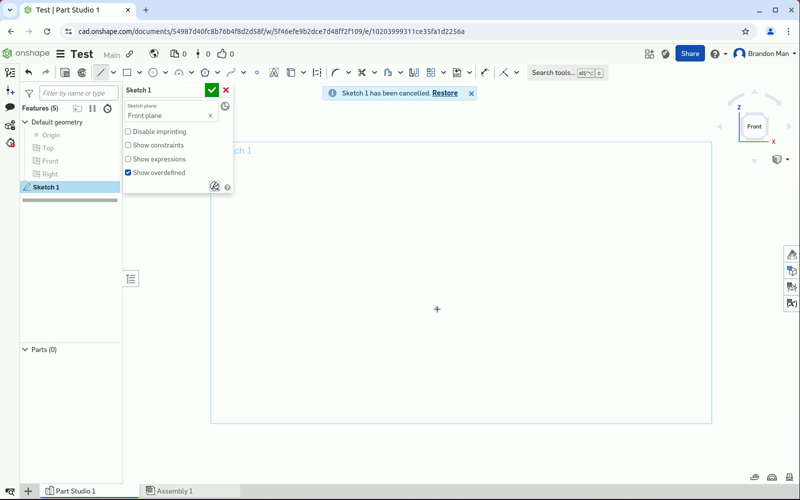
key_down(shift)
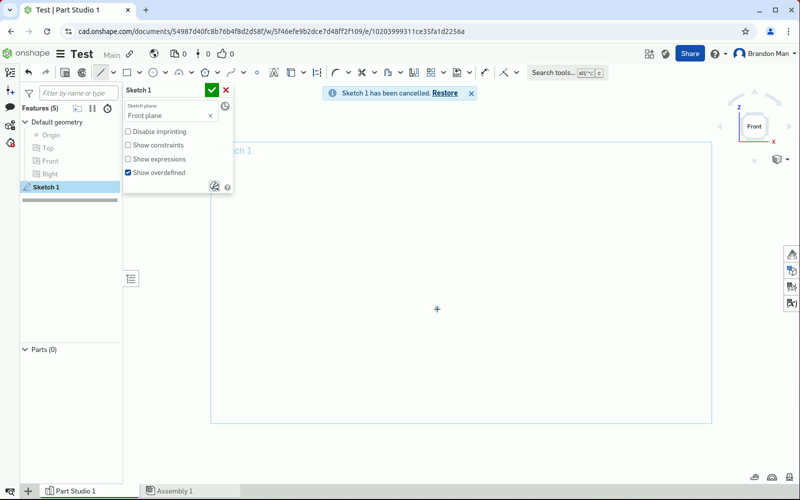
mouse_move(549, 308)
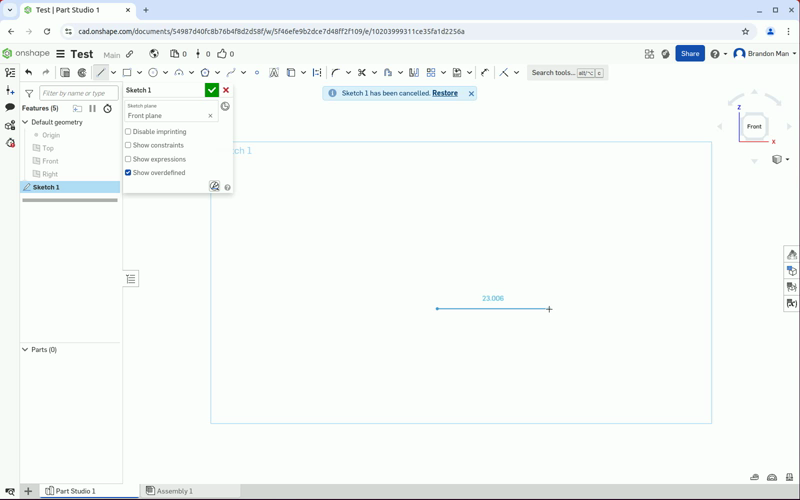
click(549, 308)
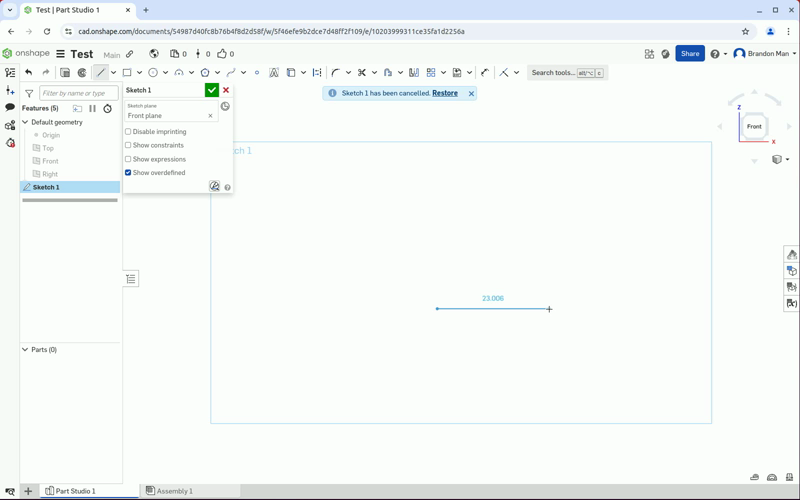
key_up(shift)
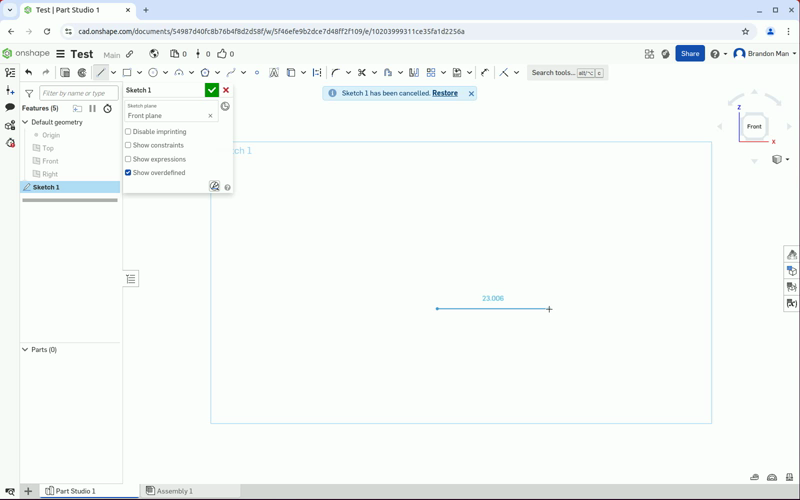
key_down(shift)
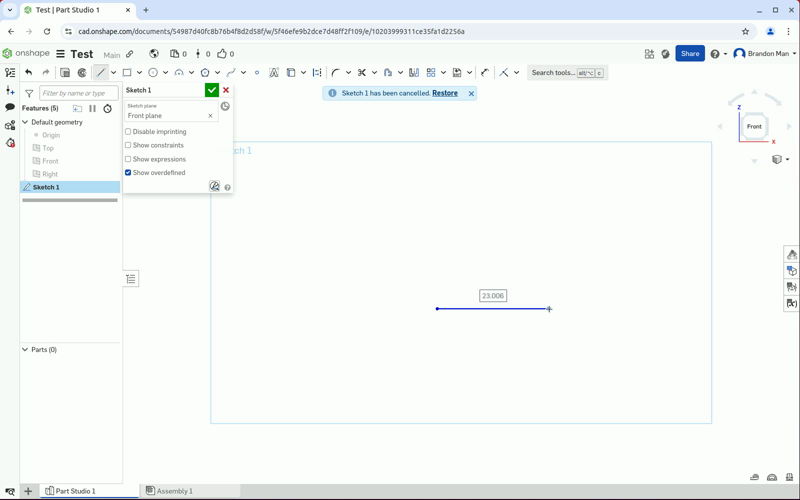
mouse_move(549, 170)
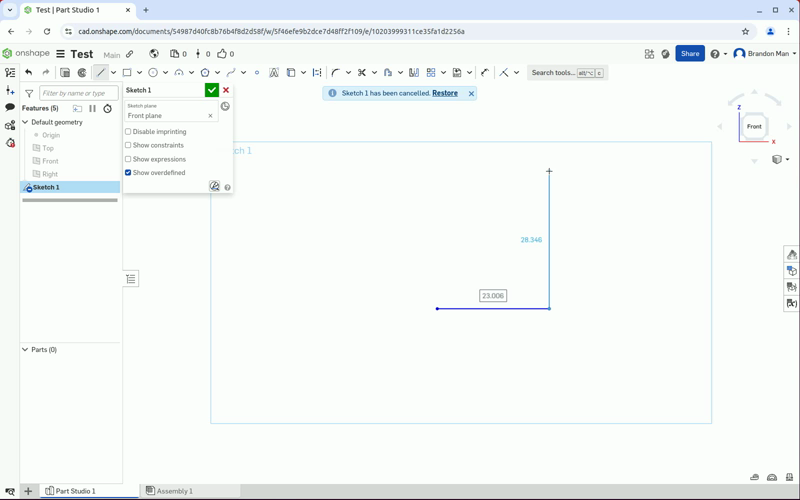
click(549, 170)
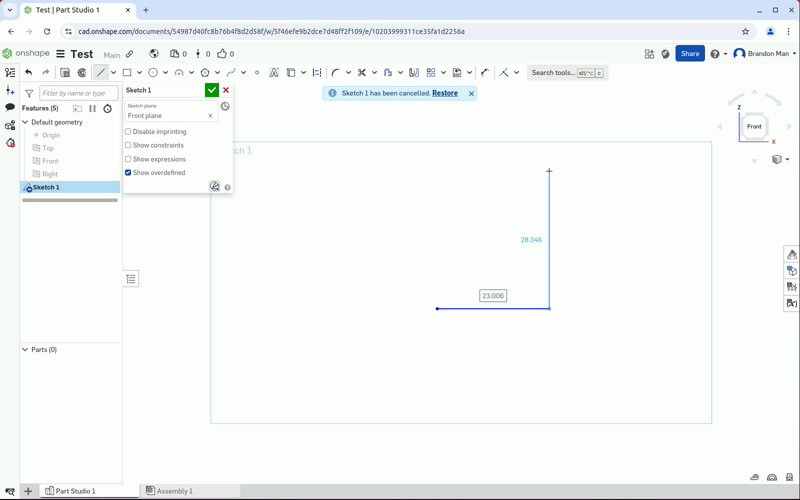
key_up(shift)
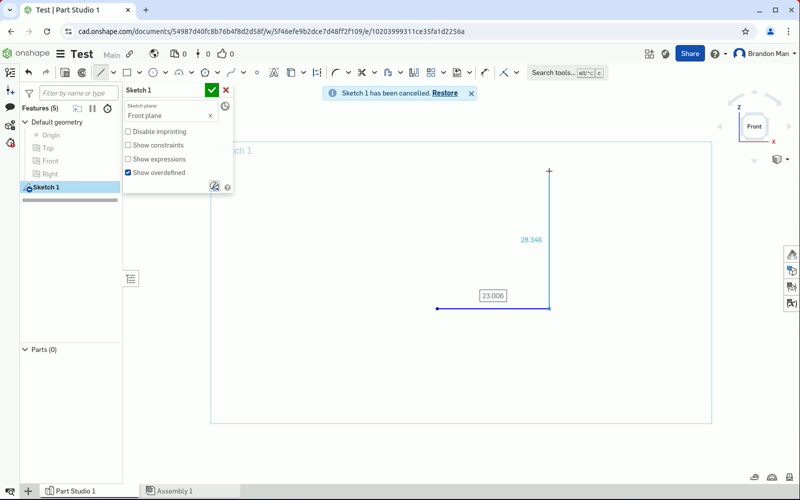
key_down(shift)
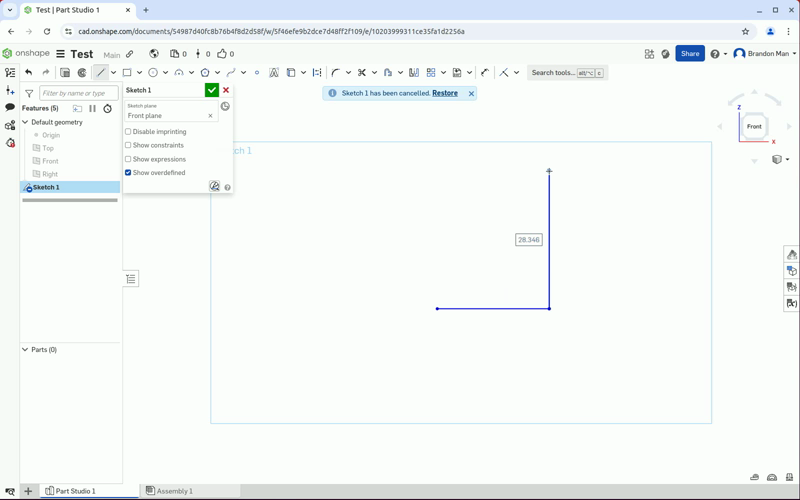
mouse_move(437, 170)
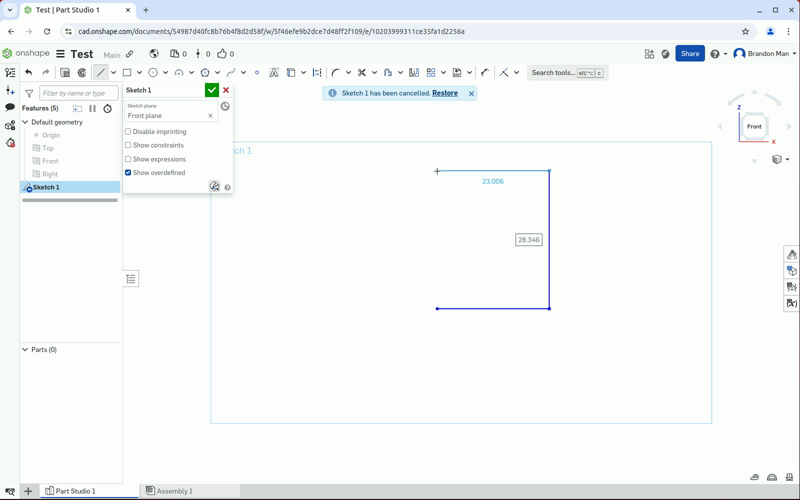
click(437, 170)
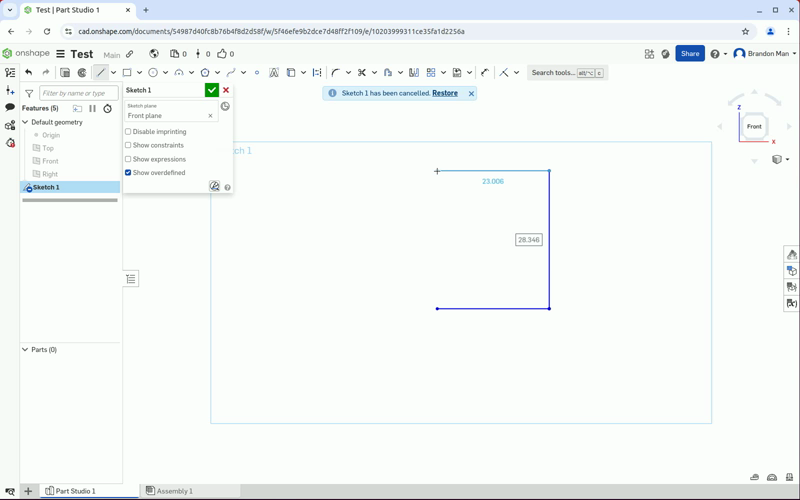
key_up(shift)
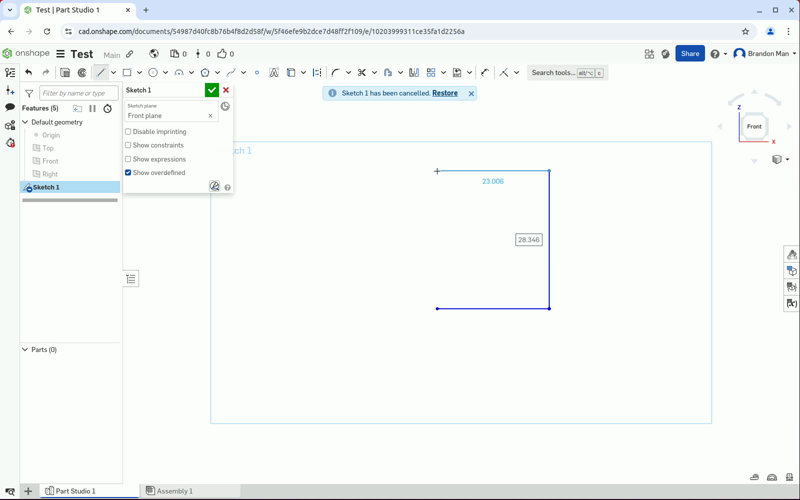
key_down(shift)
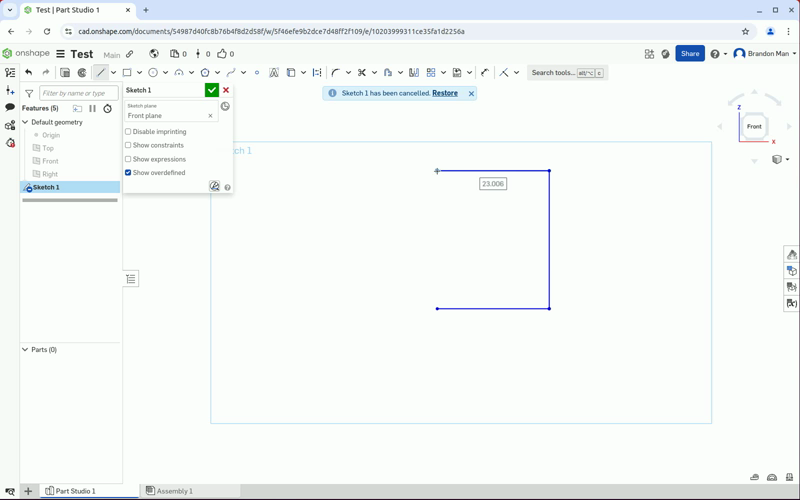
mouse_move(437, 308)
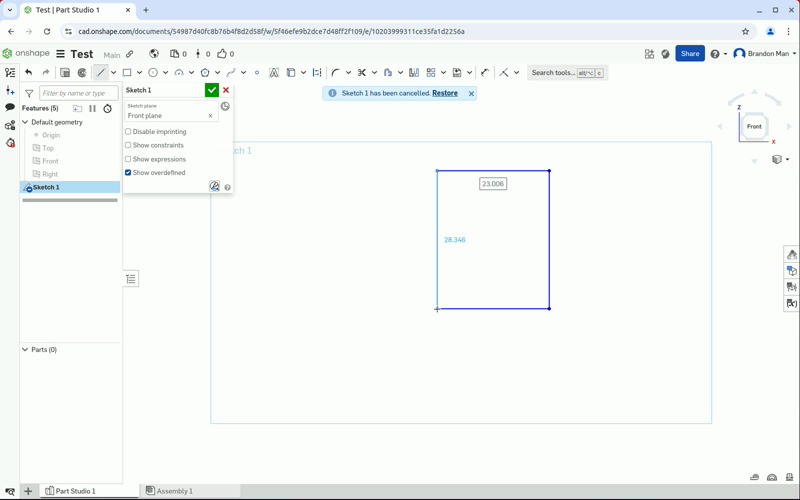
key_up(shift)
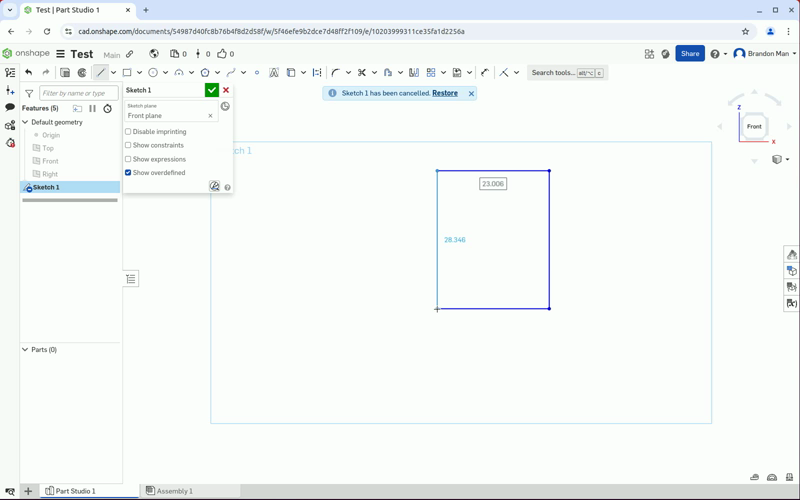
click(437, 308)
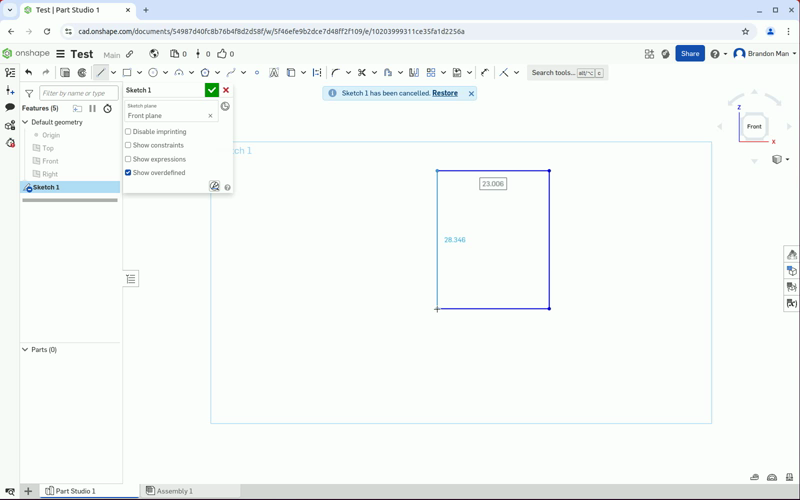
key(esc)
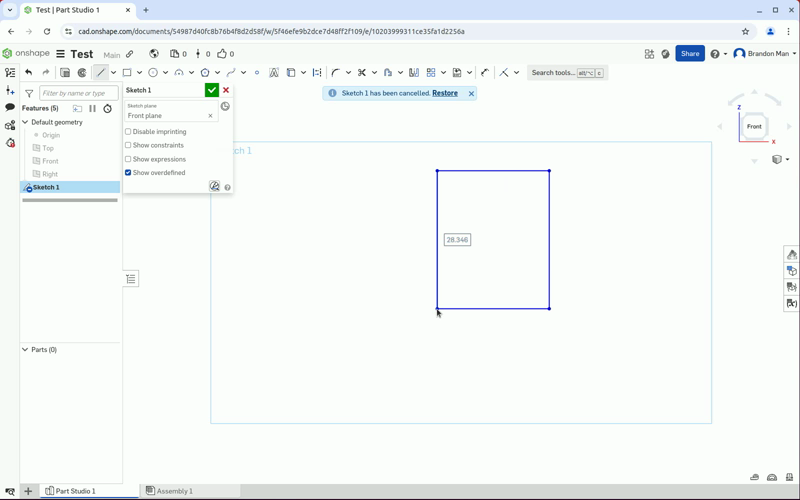
key(l)
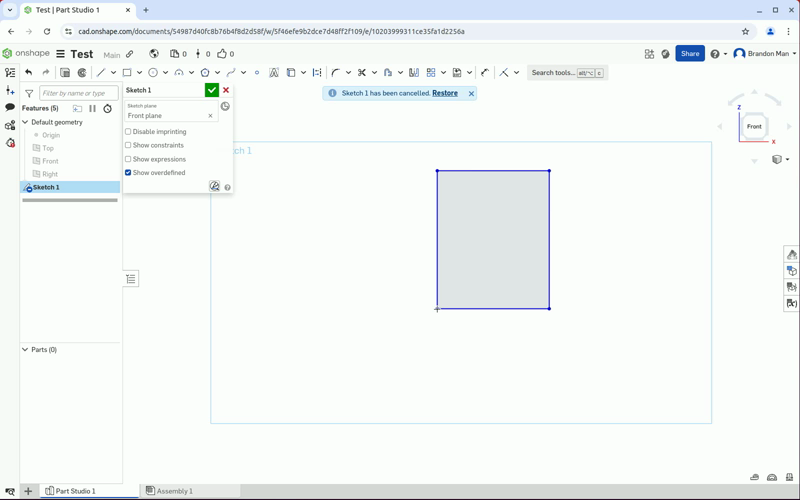
key_down(shift)
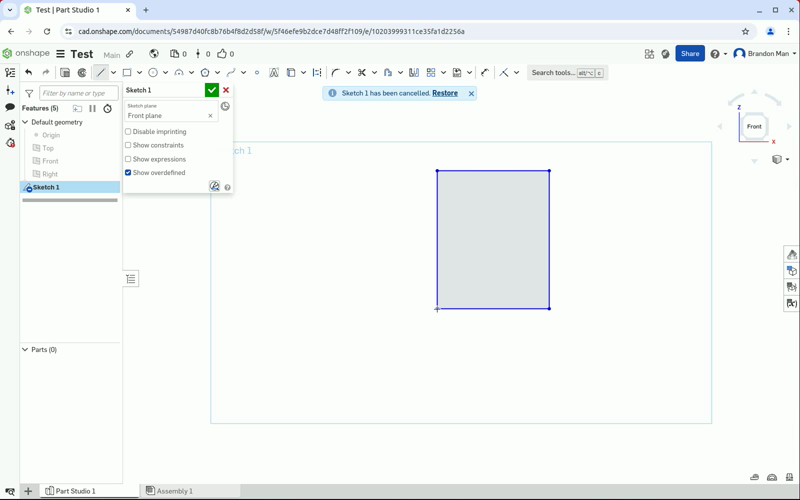
mouse_move(447, 298)
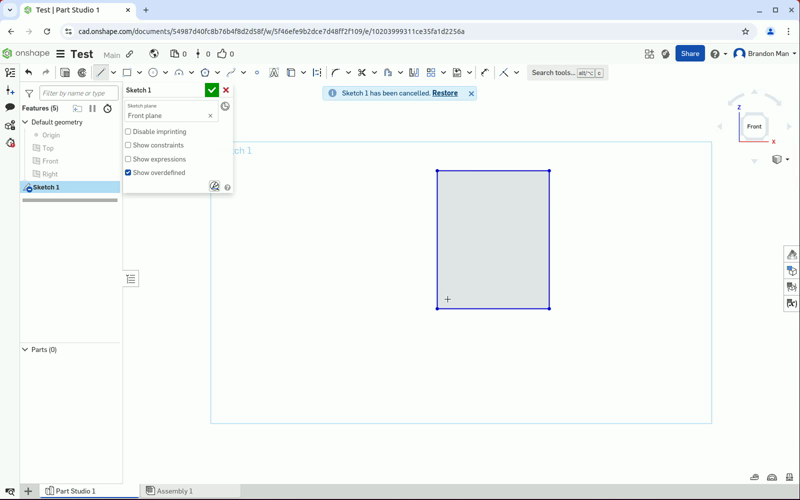
click(447, 298)
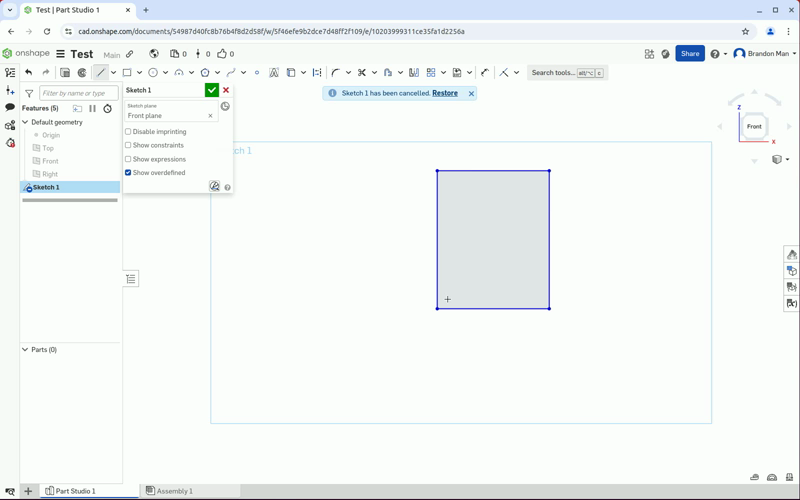
key_up(shift)
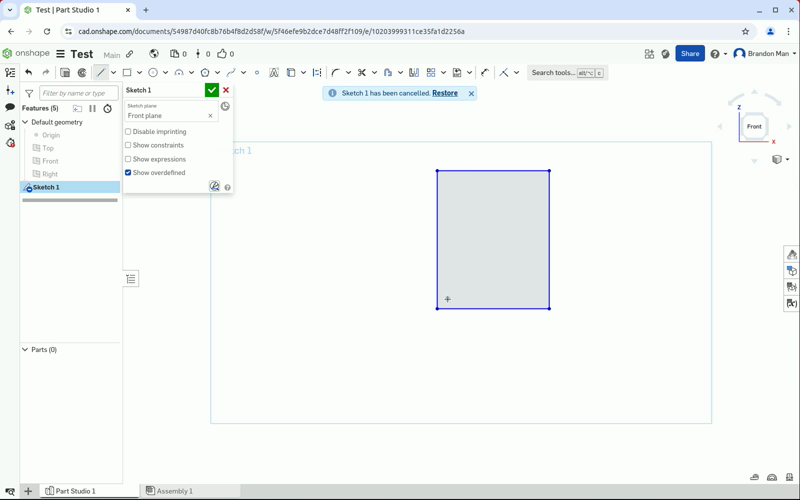
key_down(shift)
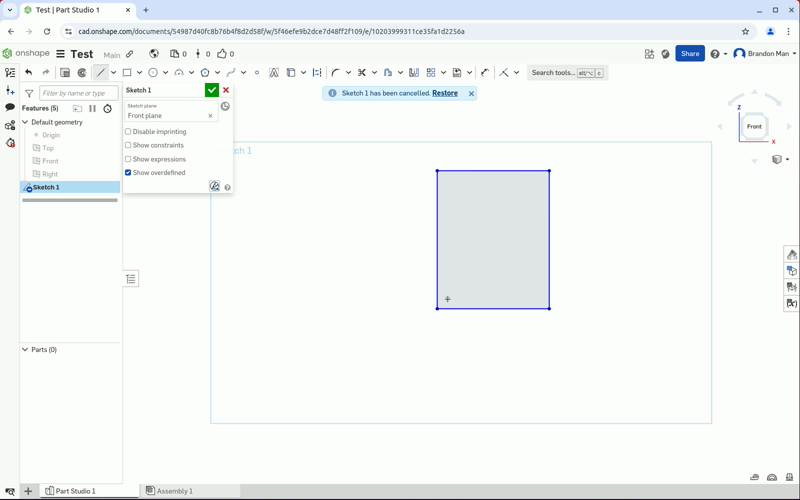
mouse_move(537, 298)
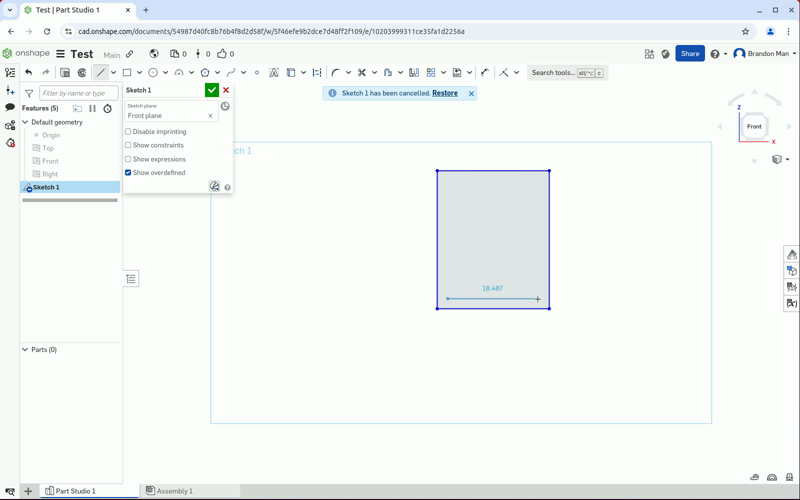
click(537, 298)
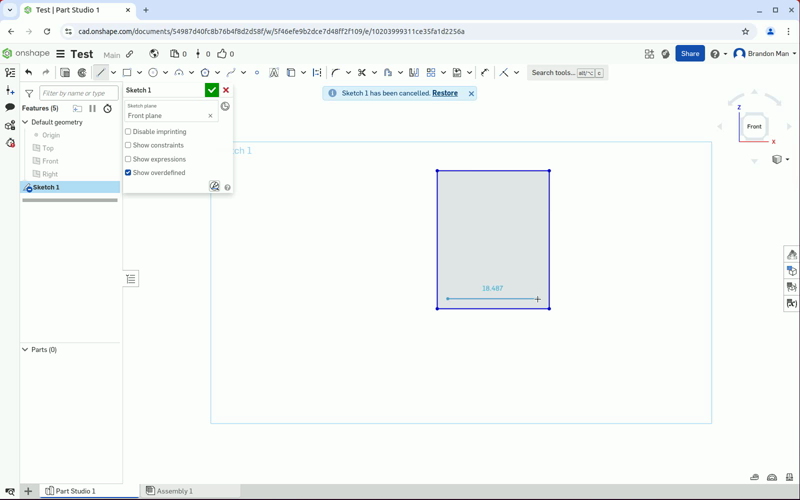
key_up(shift)
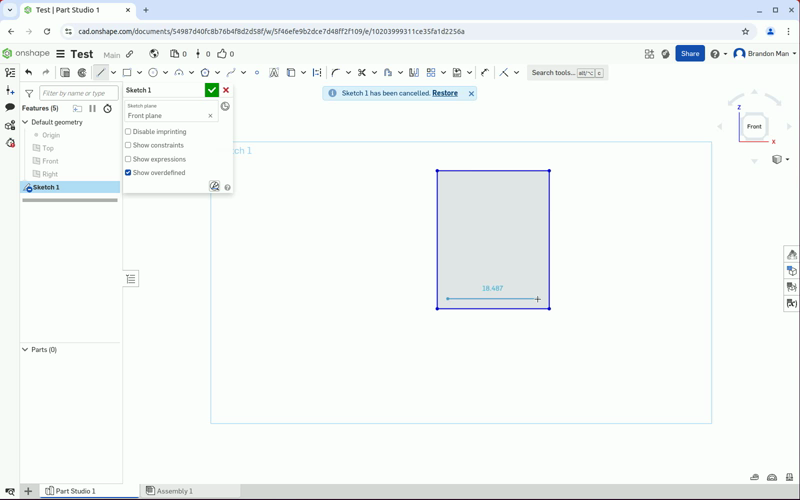
key_down(shift)
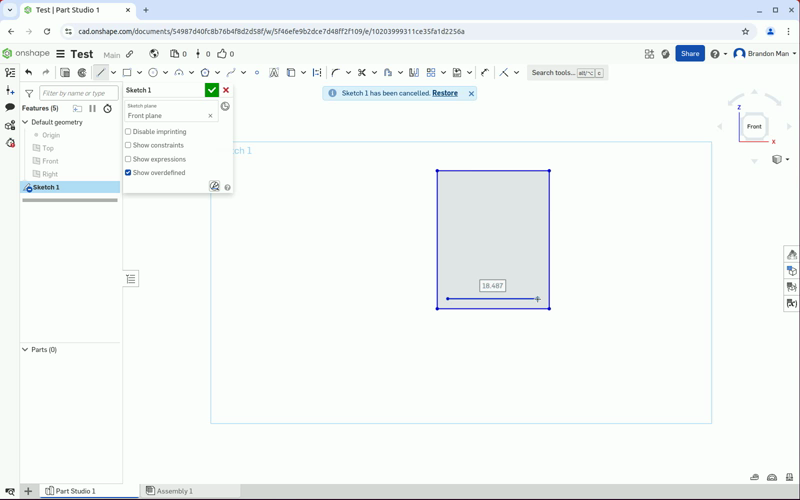
mouse_move(537, 180)
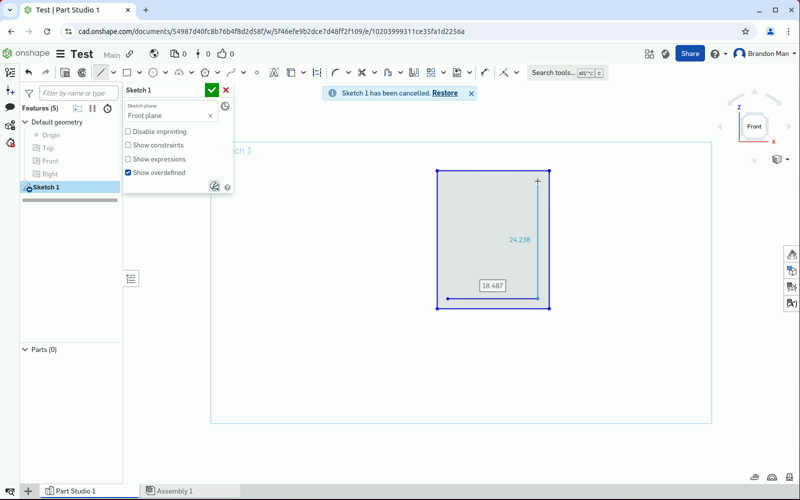
click(537, 180)
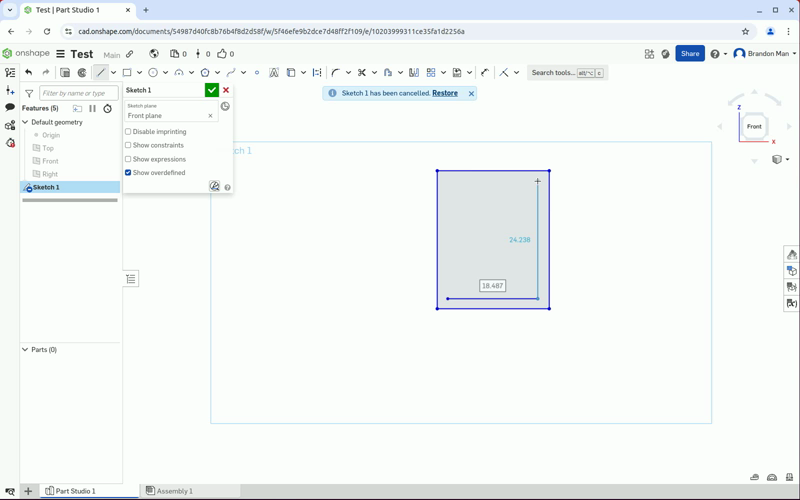
key_up(shift)
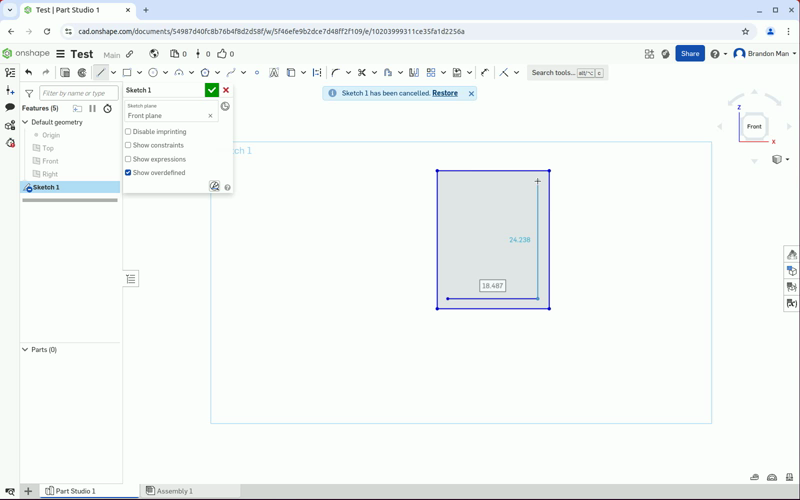
key_down(shift)
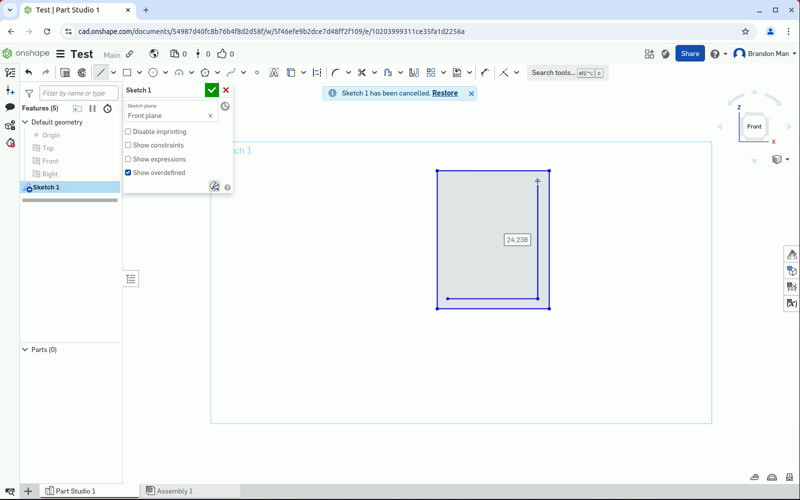
mouse_move(447, 180)
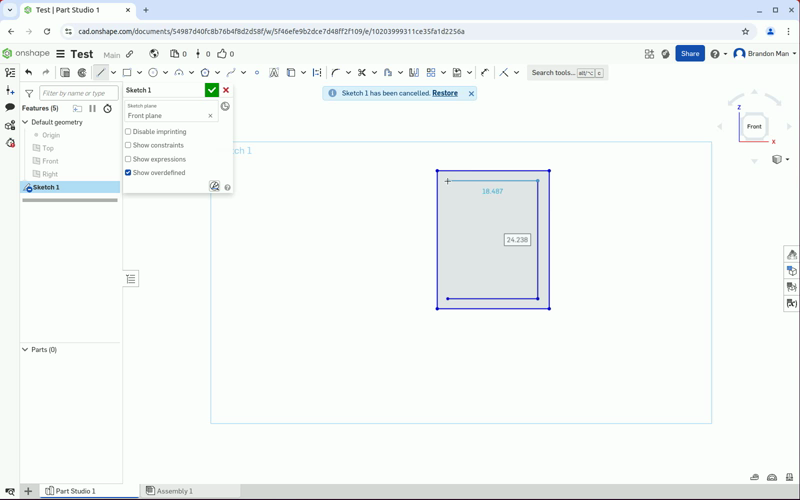
click(447, 180)
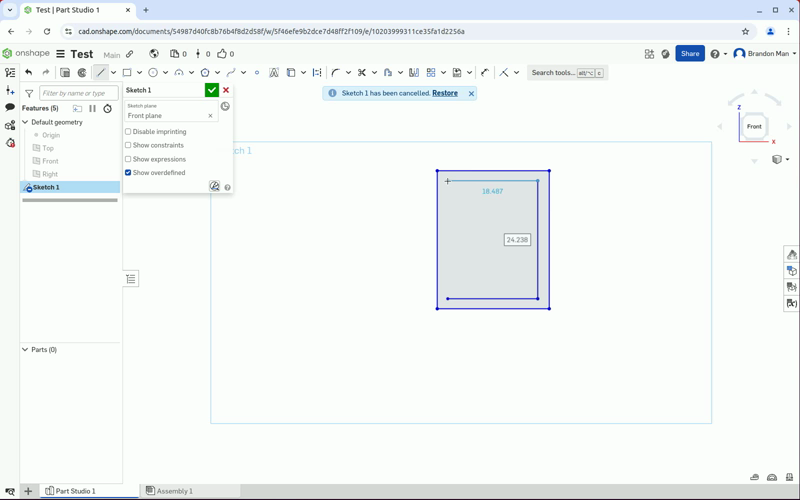
key_up(shift)
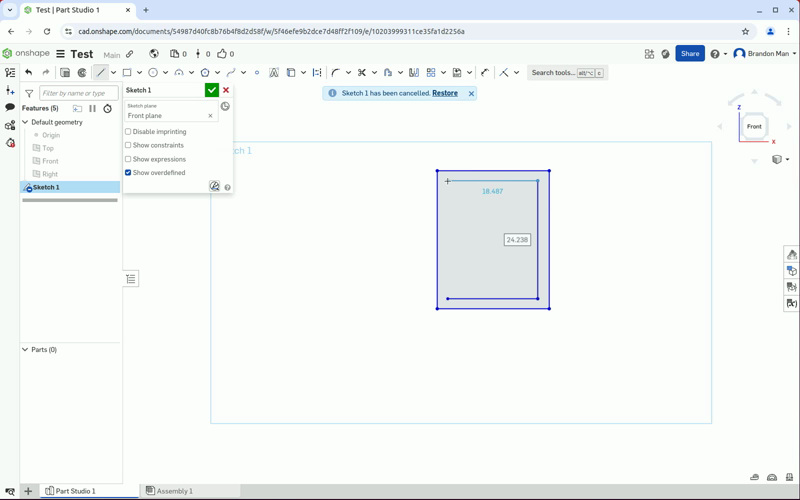
key_down(shift)
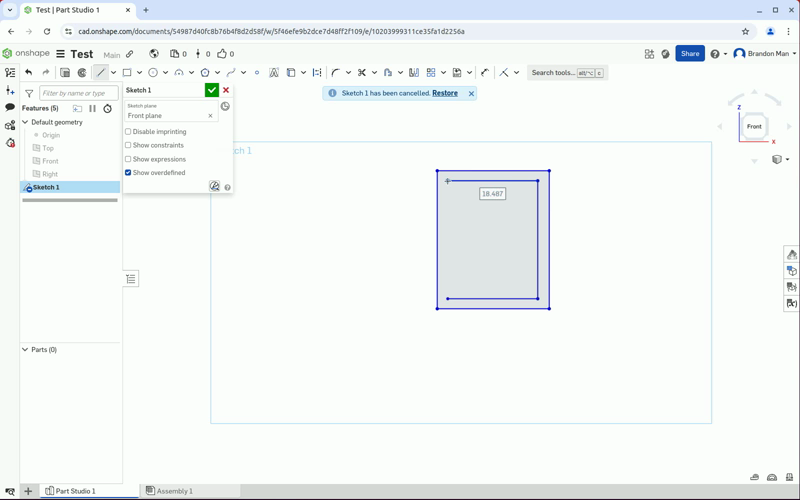
mouse_move(447, 298)
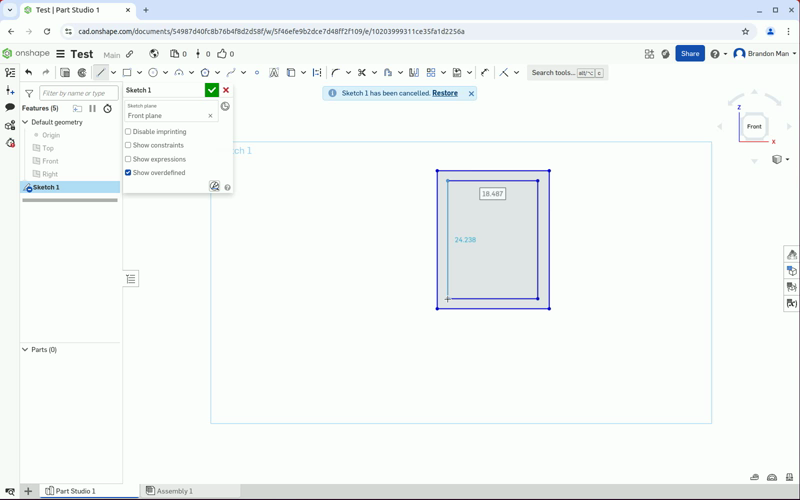
key_up(shift)
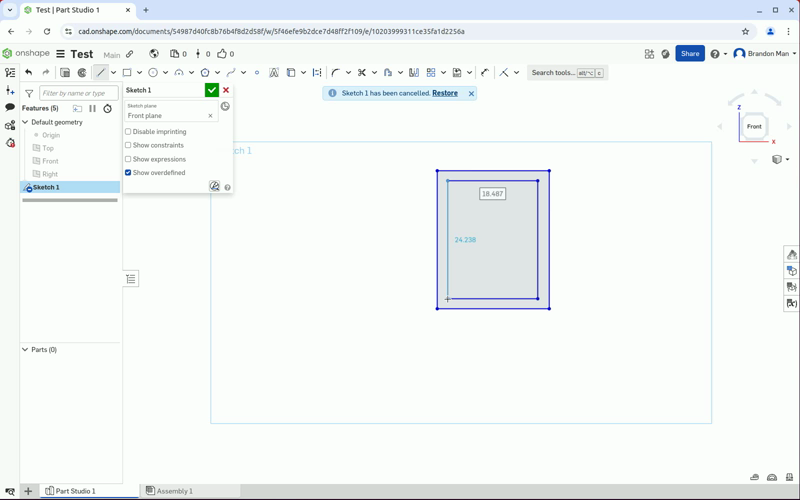
click(447, 298)
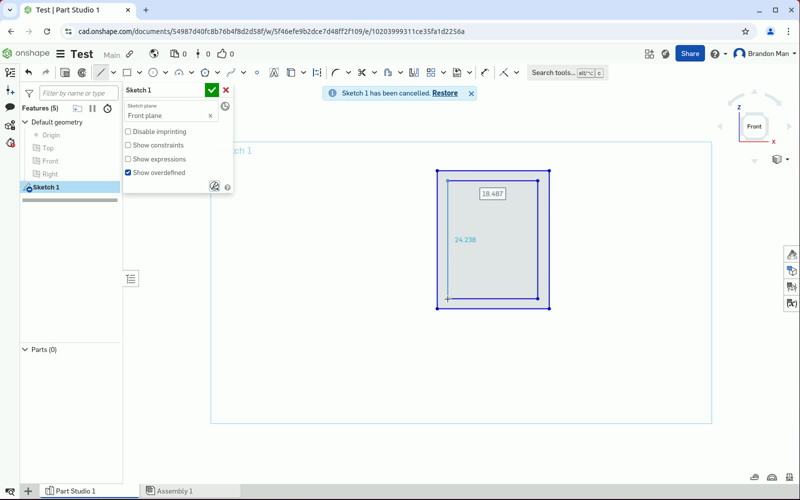
key(esc)
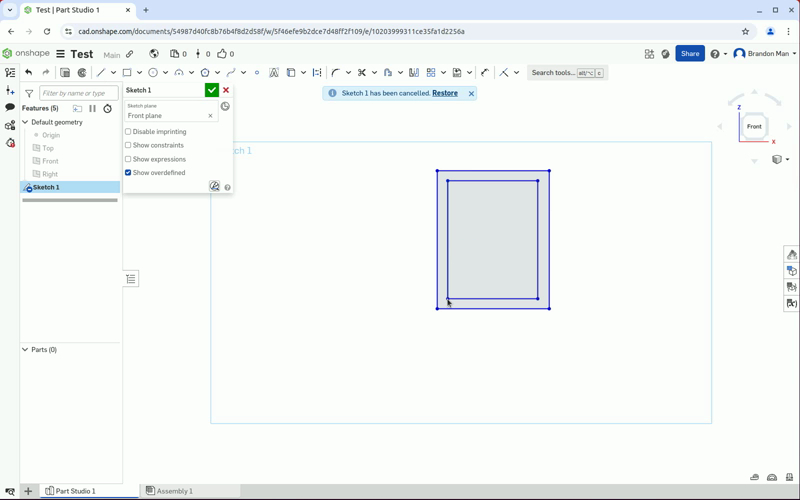
mouse_move(542, 207)
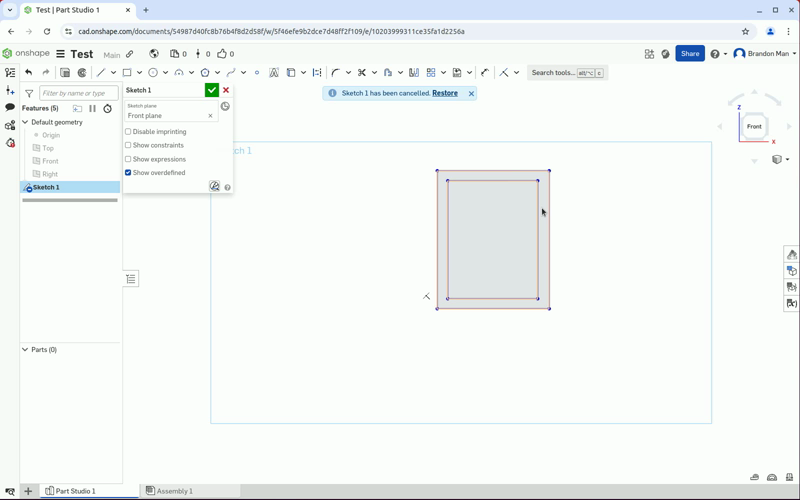
click(542, 207)
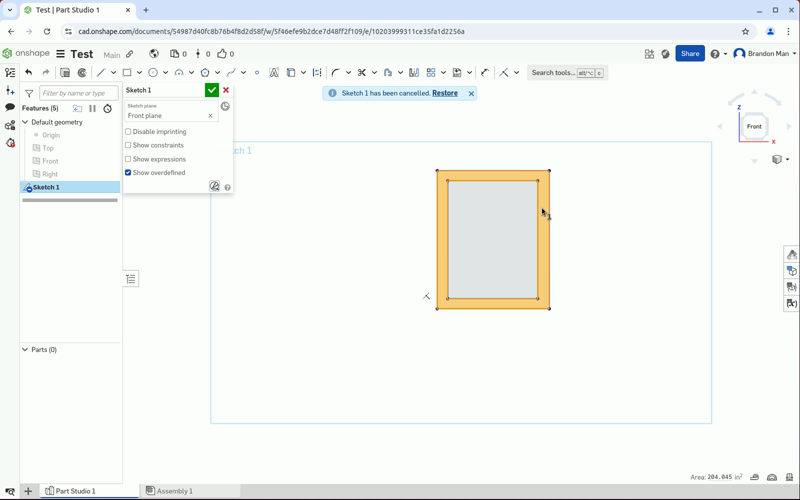
mouse_move(73, 352)
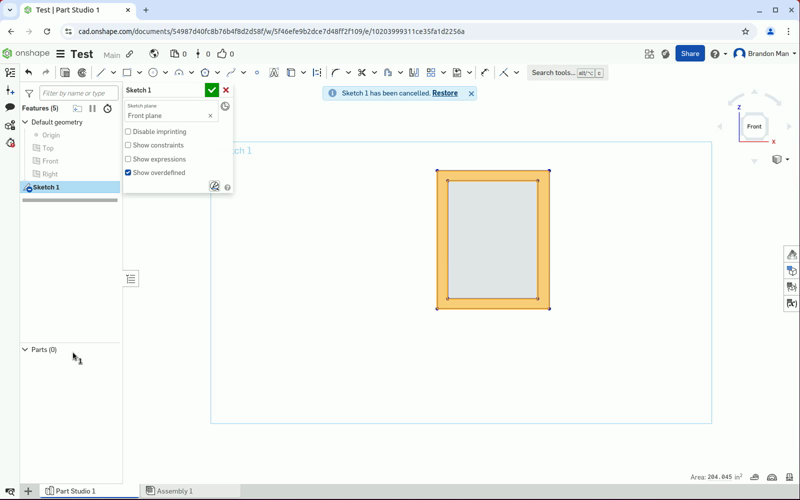
key(shift+y)
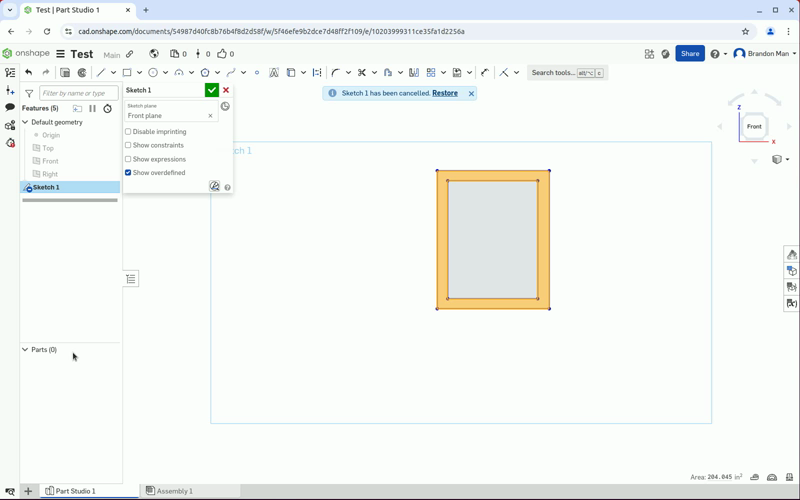
key(shift+e)
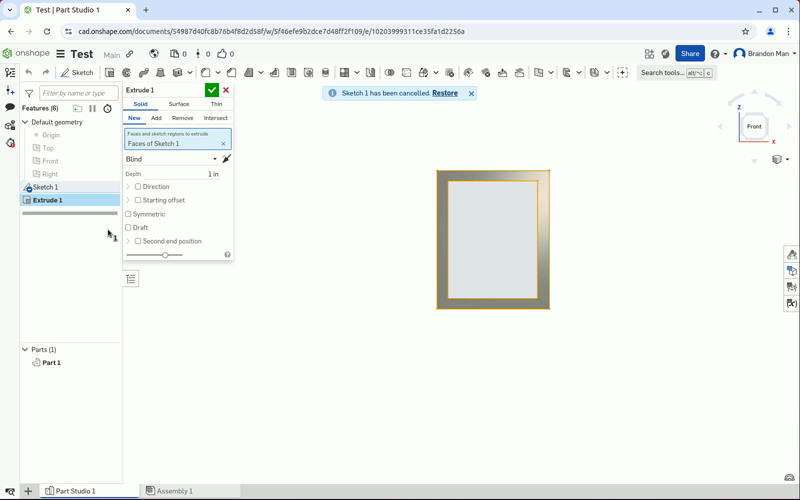
mouse_move(143, 106)
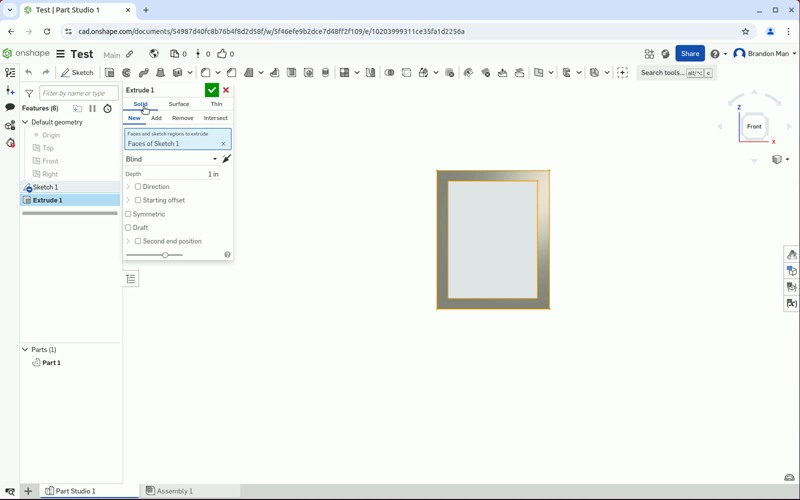
click(143, 106)
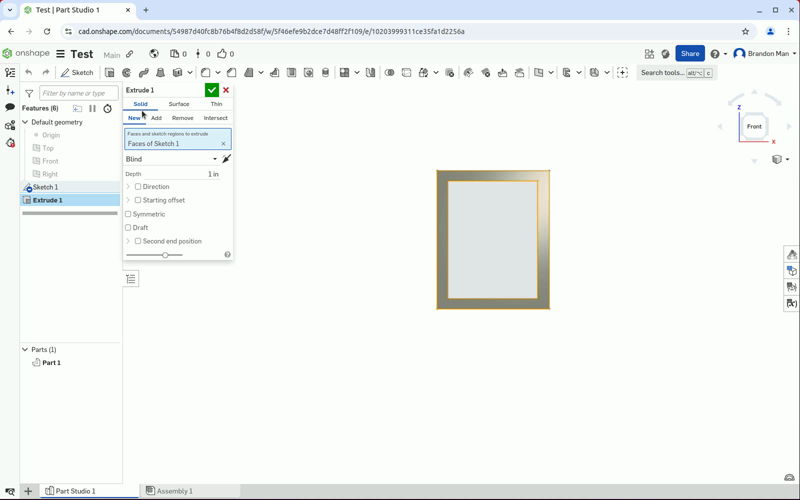
mouse_move(137, 120)
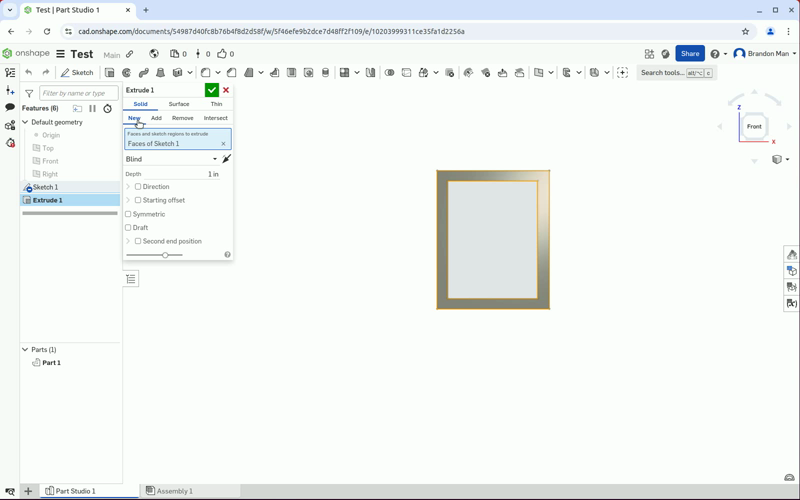
click(137, 120)
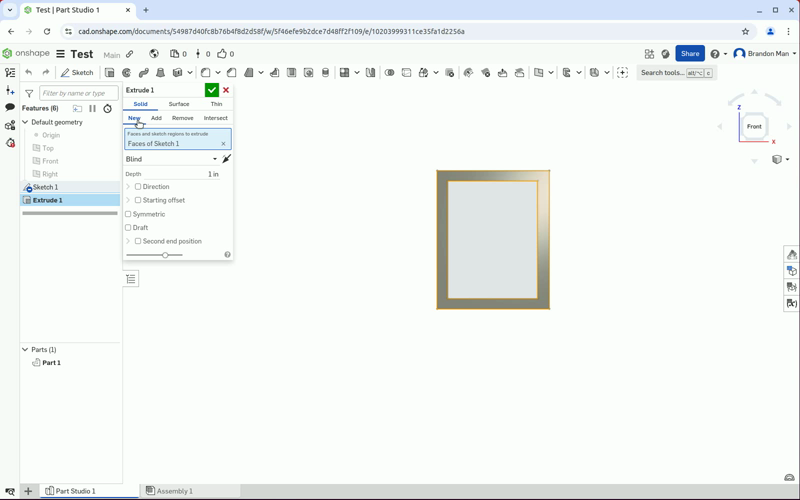
key(tab, 4)
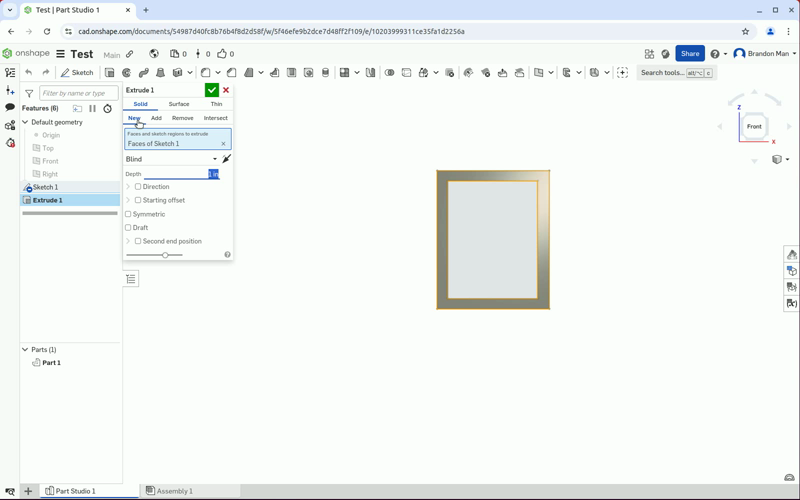
text(2.166)
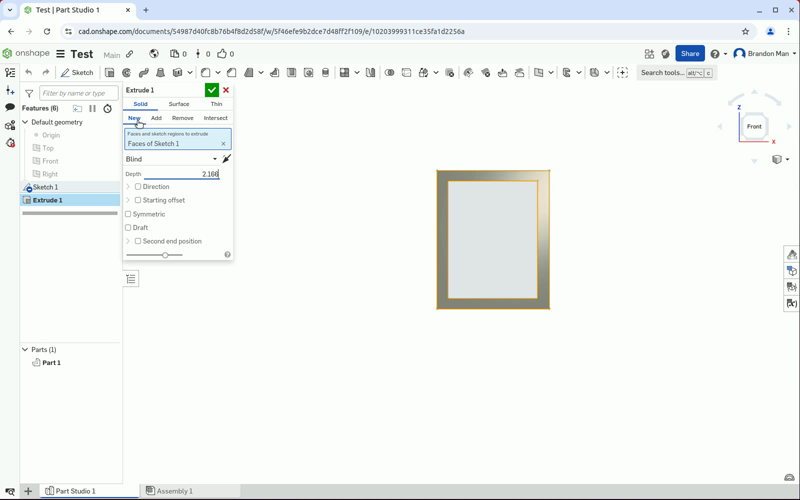
key(enter)
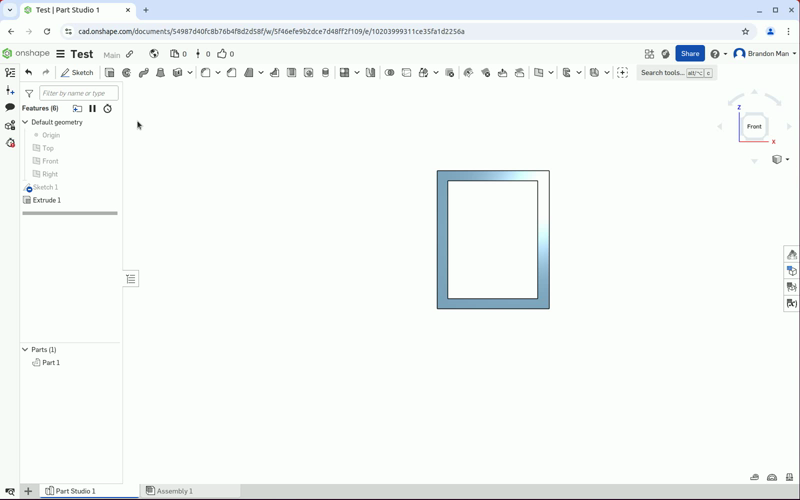
key(shift+h)
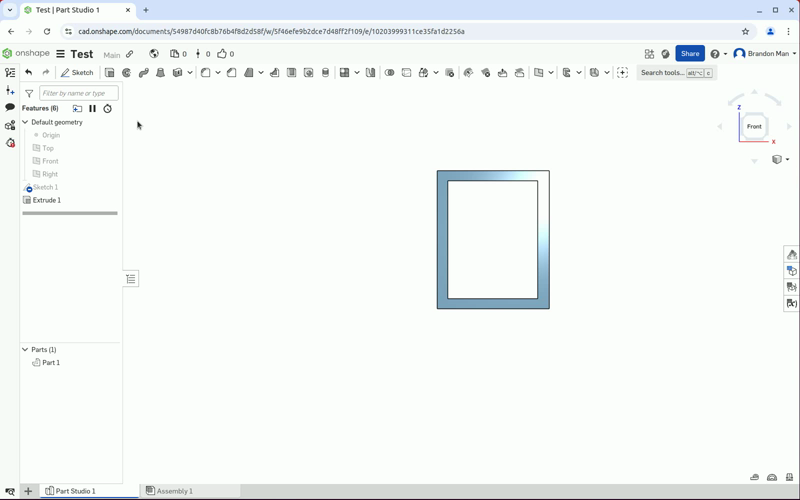
key(shift+h)
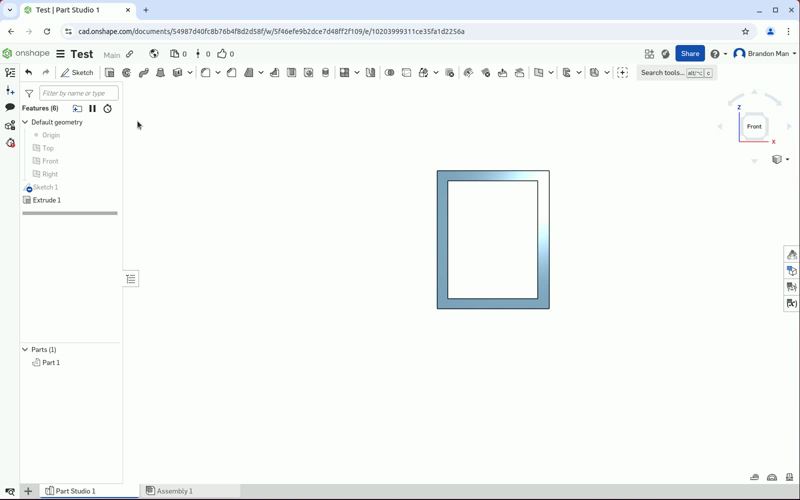
mouse_move(73, 189)
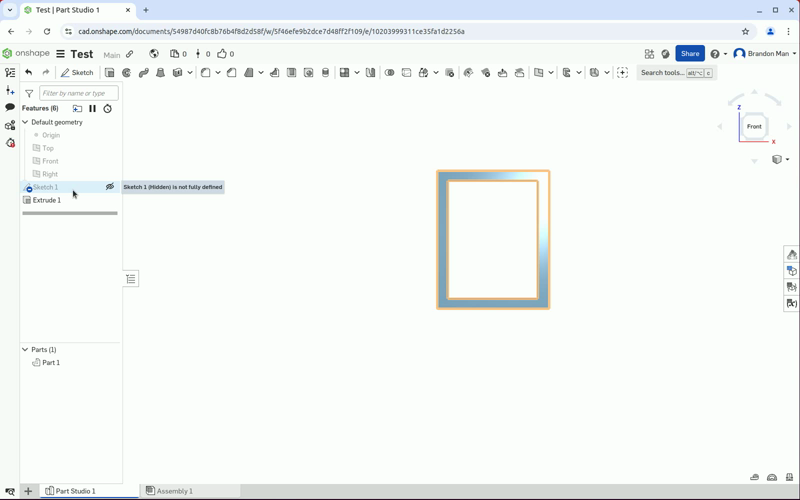
click(73, 189)
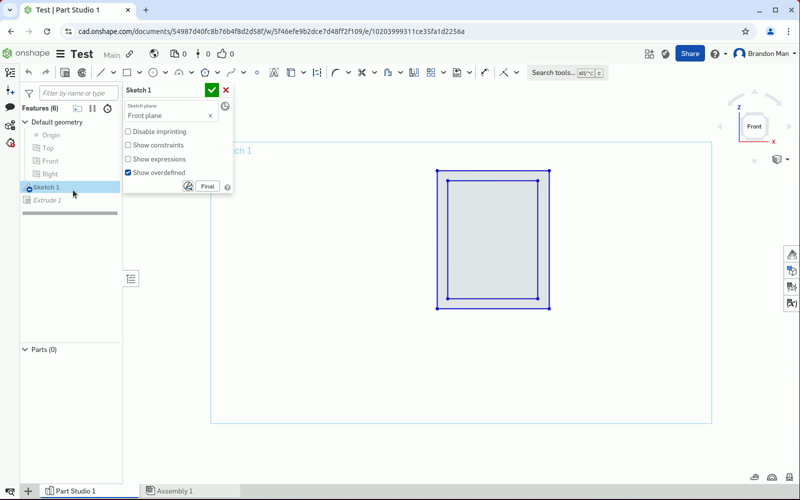
mouse_move(229, 92)
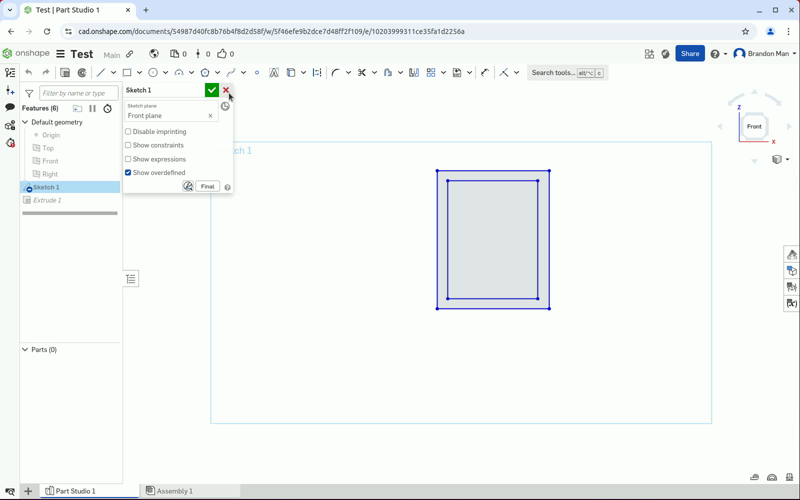
click(229, 92)
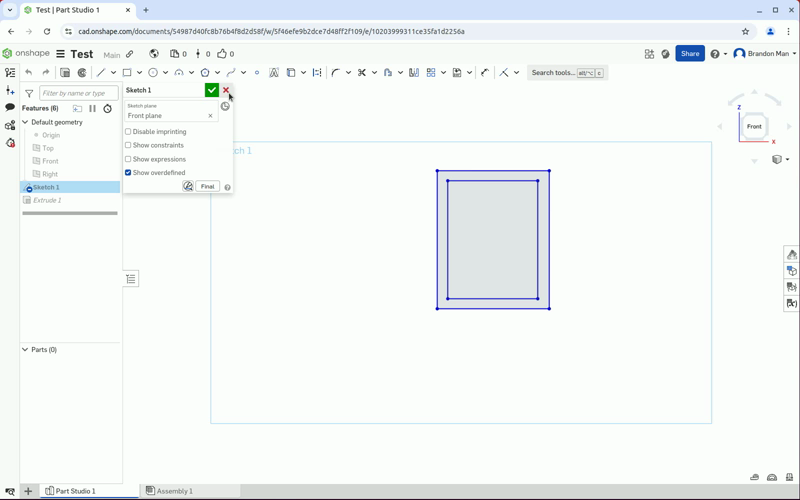
key(shift+s)
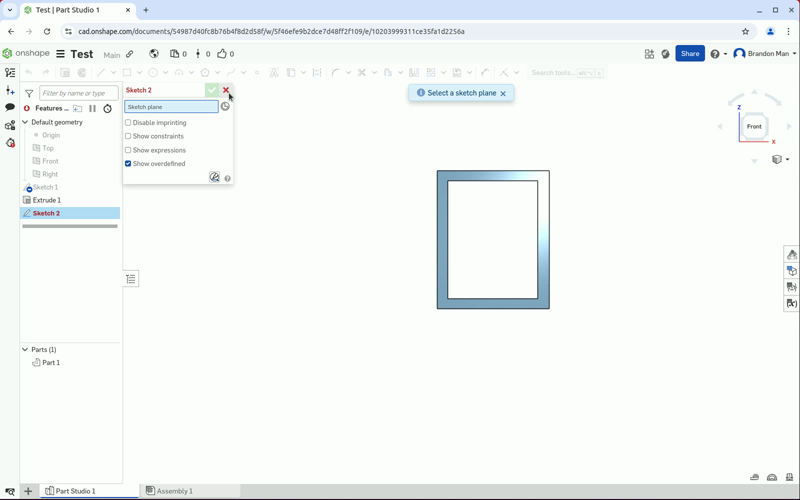
mouse_move(73, 163)
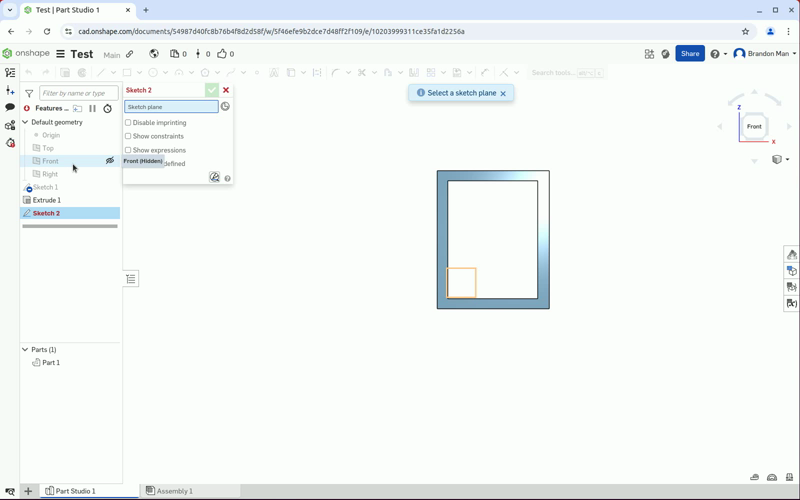
click(73, 163)
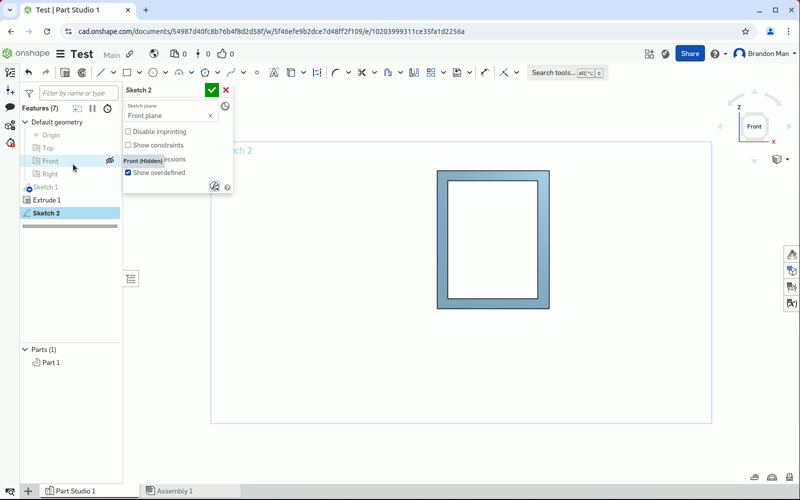
mouse_move(73, 352)
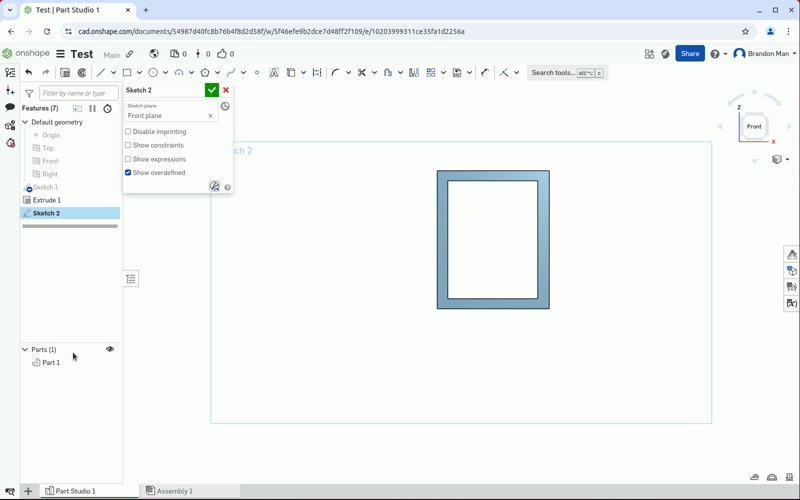
key(y)
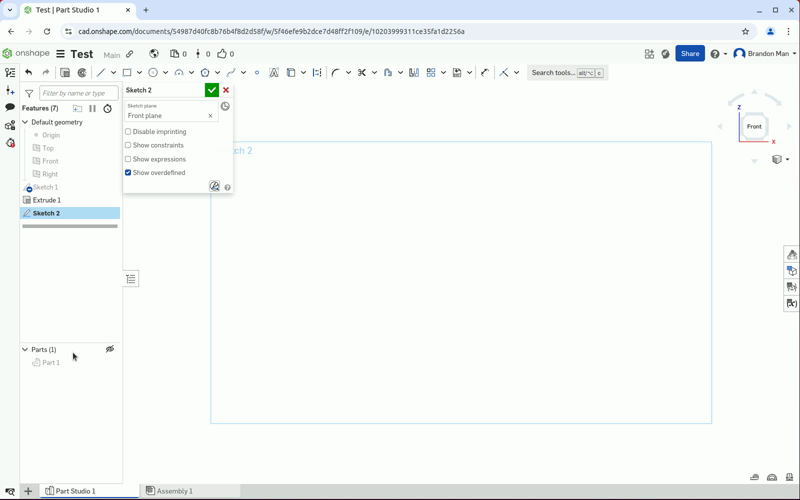
key(l)
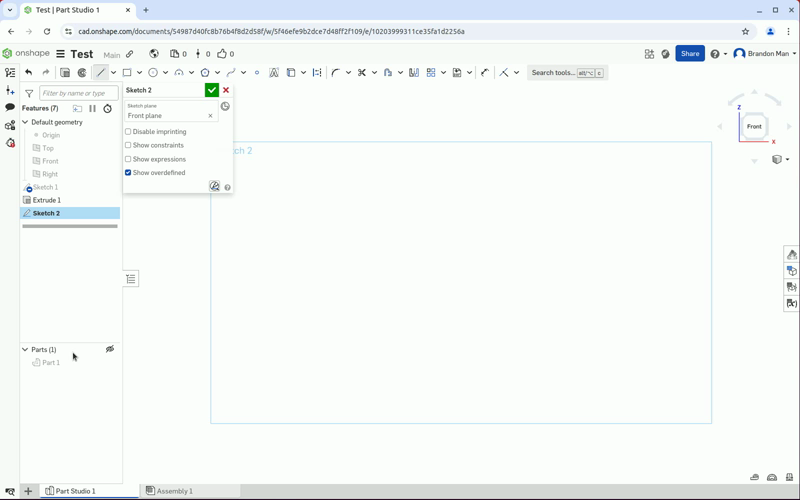
key_down(shift)
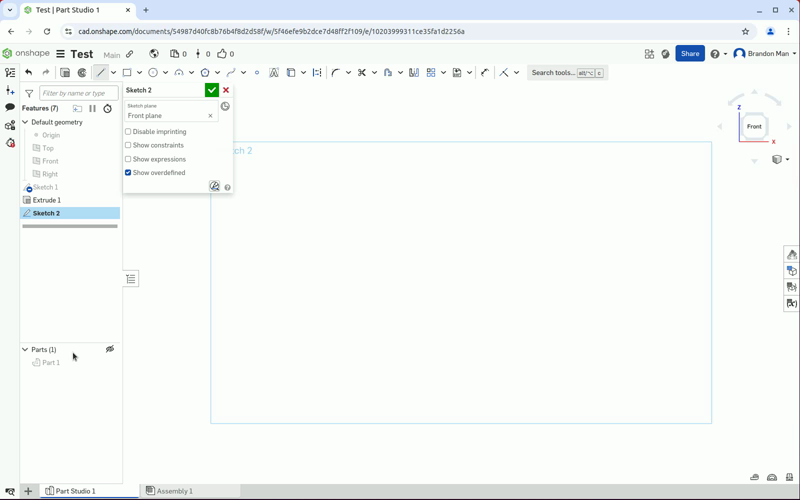
mouse_move(412, 322)
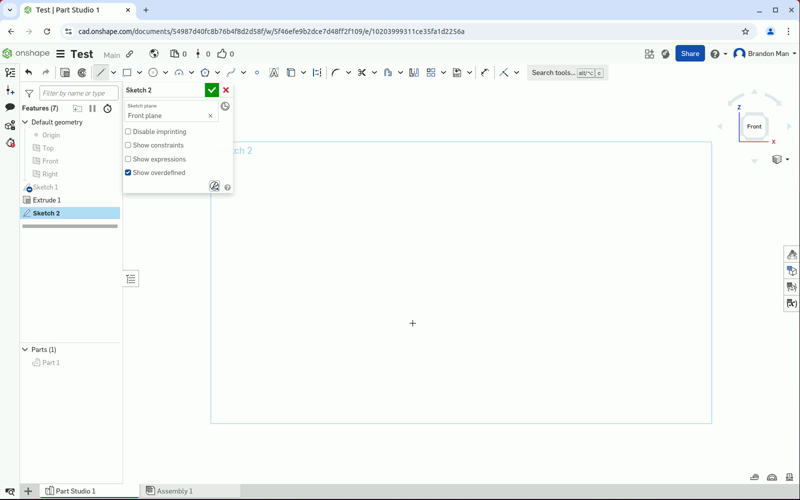
click(412, 322)
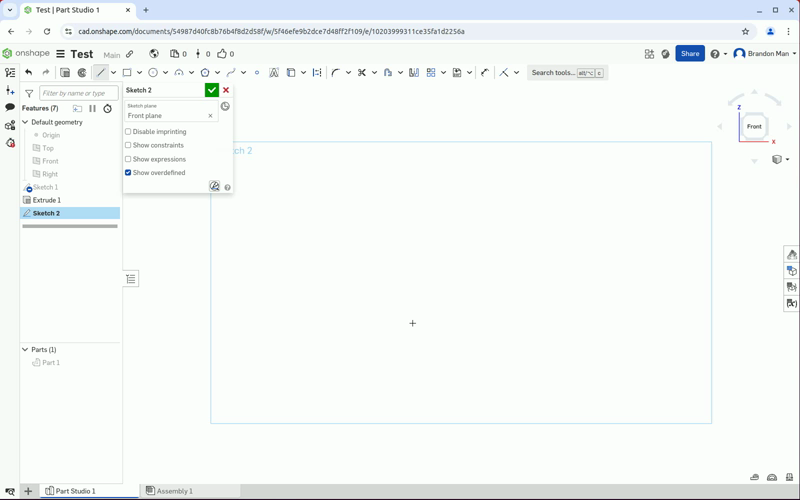
key_up(shift)
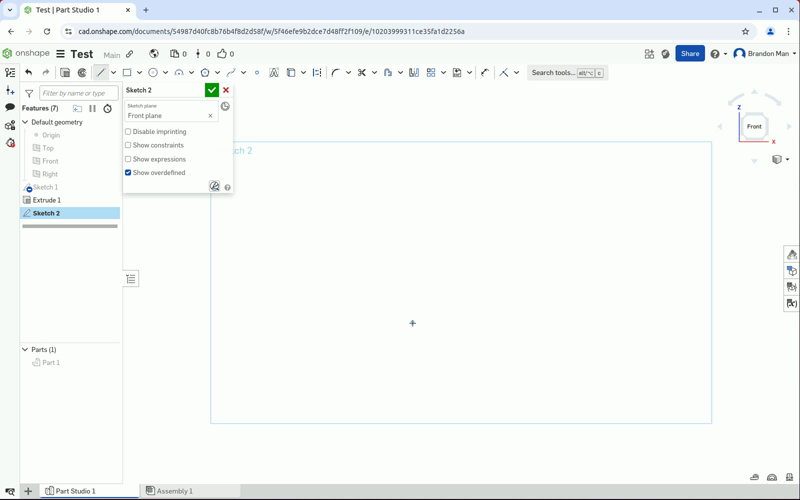
key_down(shift)
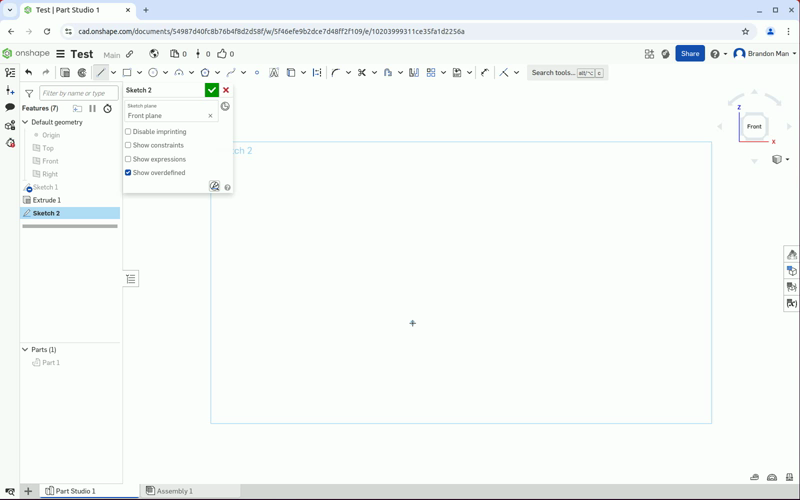
mouse_move(502, 322)
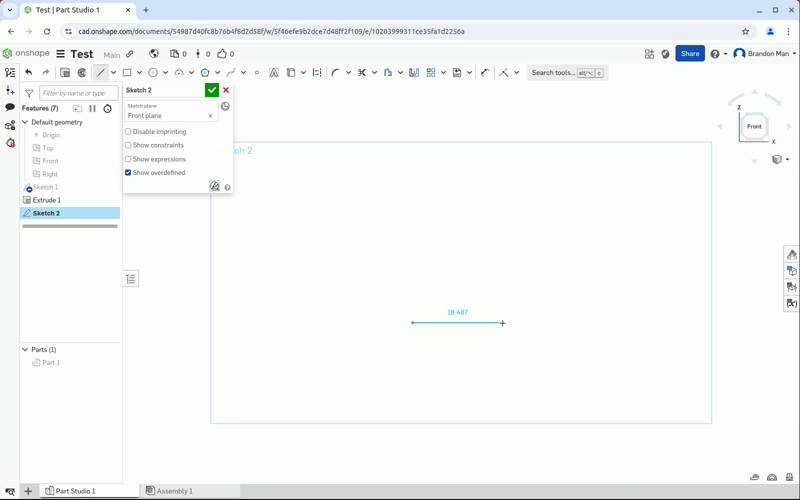
click(502, 322)
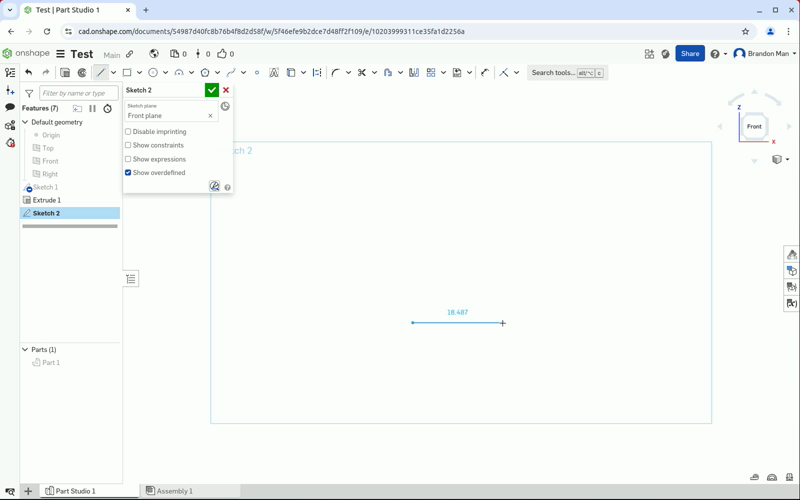
key_up(shift)
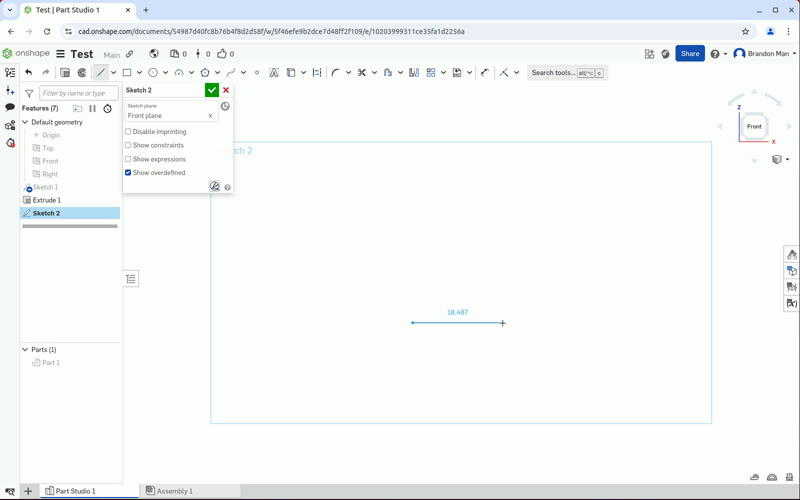
key_down(shift)
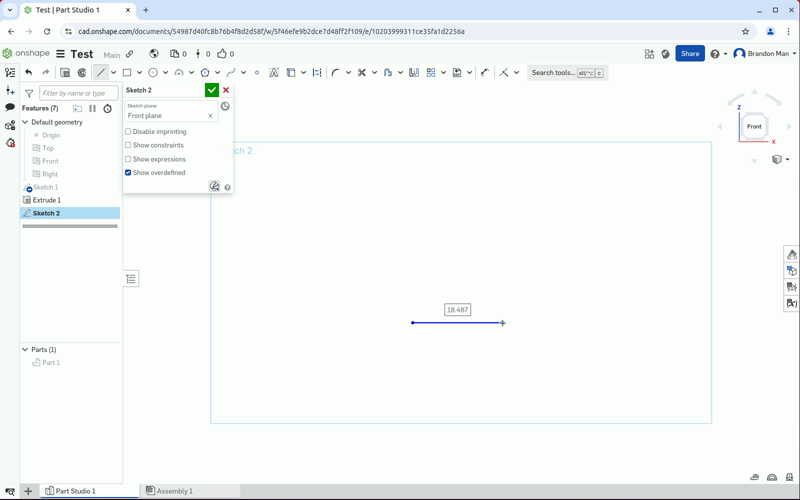
mouse_move(502, 205)
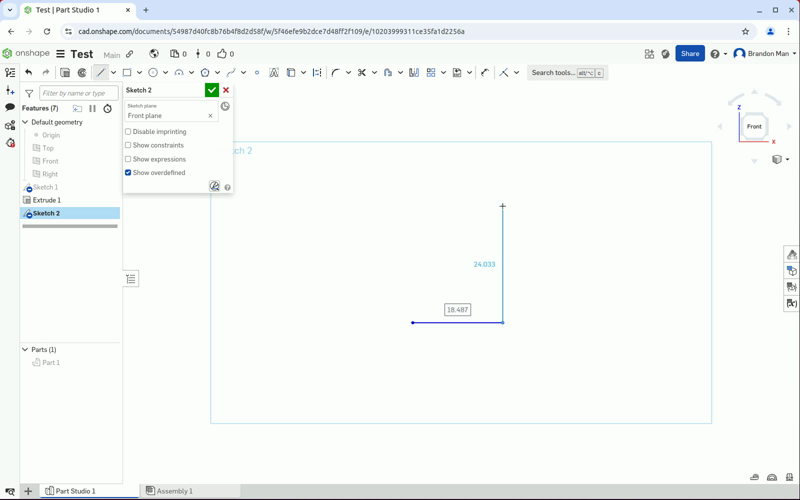
click(502, 205)
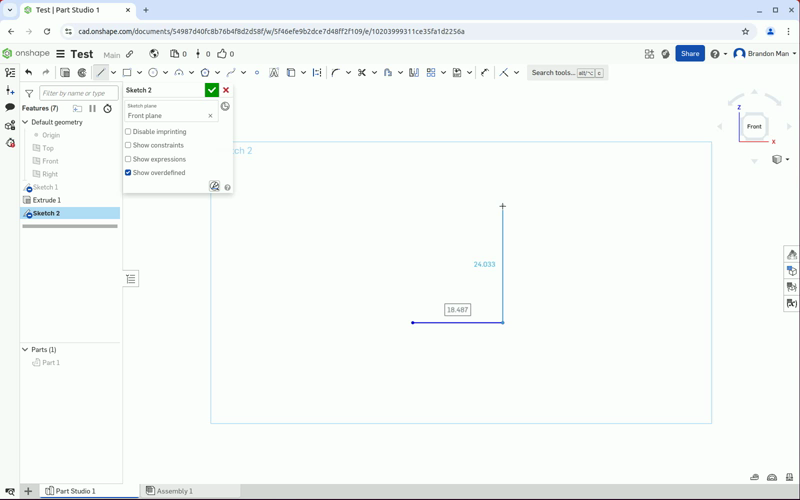
key_up(shift)
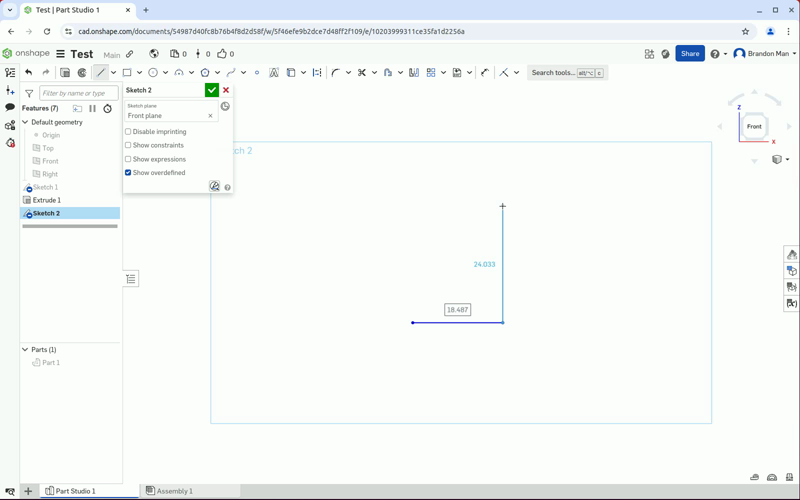
key_down(shift)
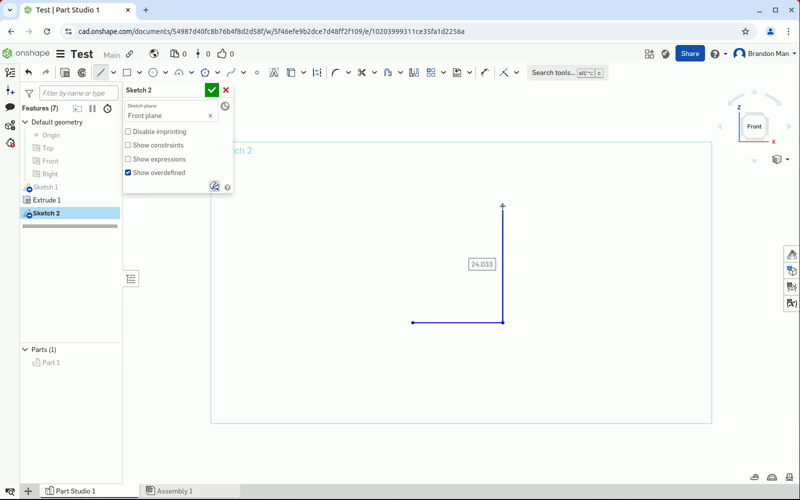
mouse_move(412, 205)
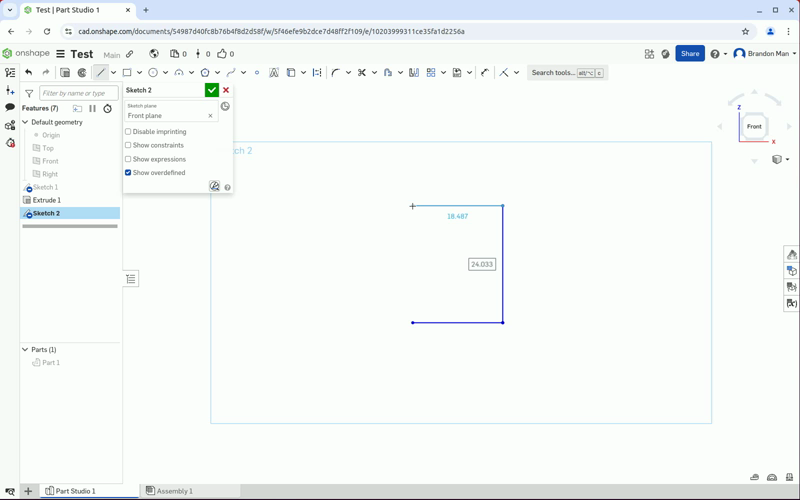
click(412, 205)
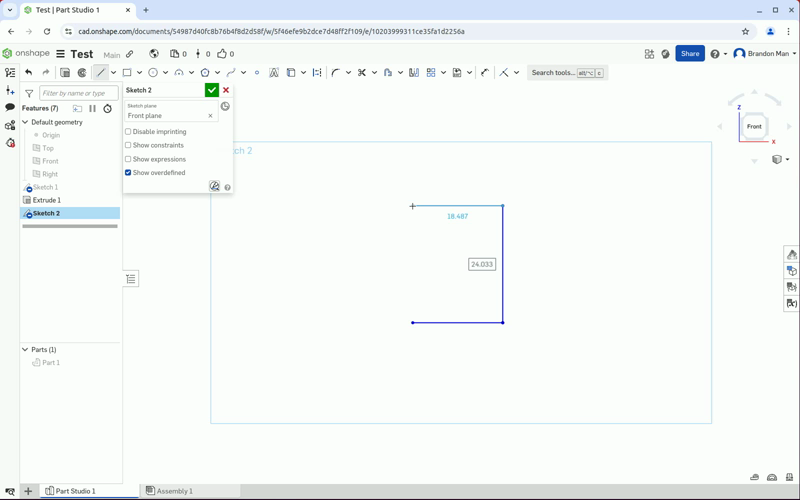
key_up(shift)
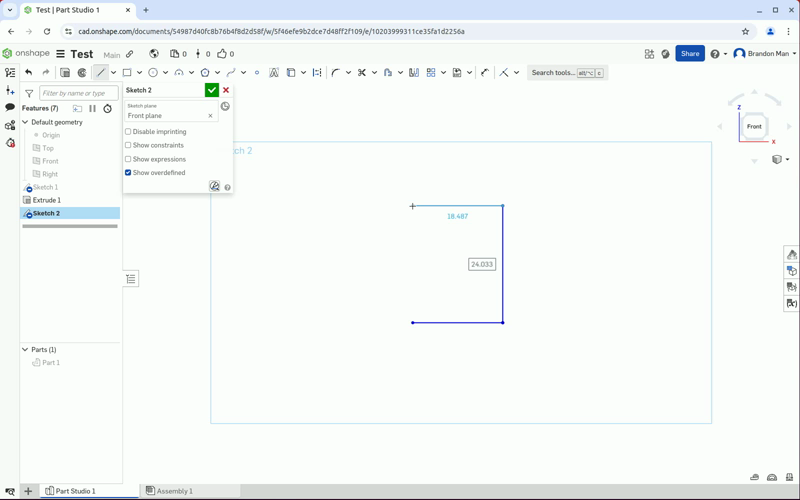
key_down(shift)
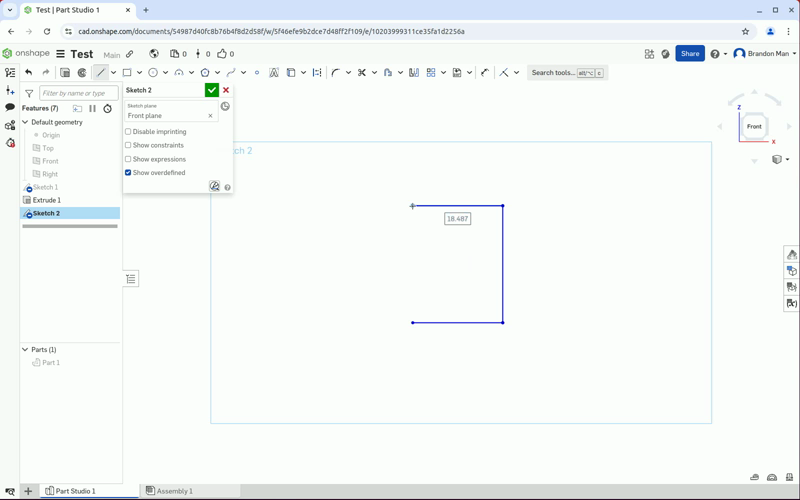
mouse_move(412, 322)
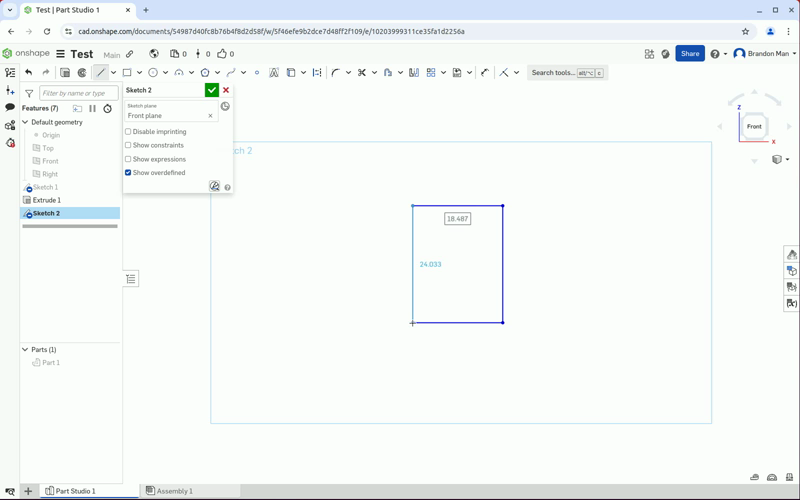
key_up(shift)
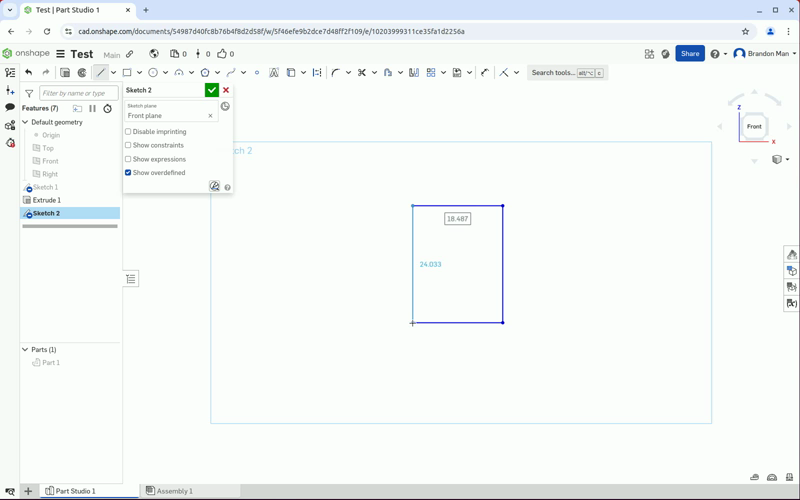
click(412, 322)
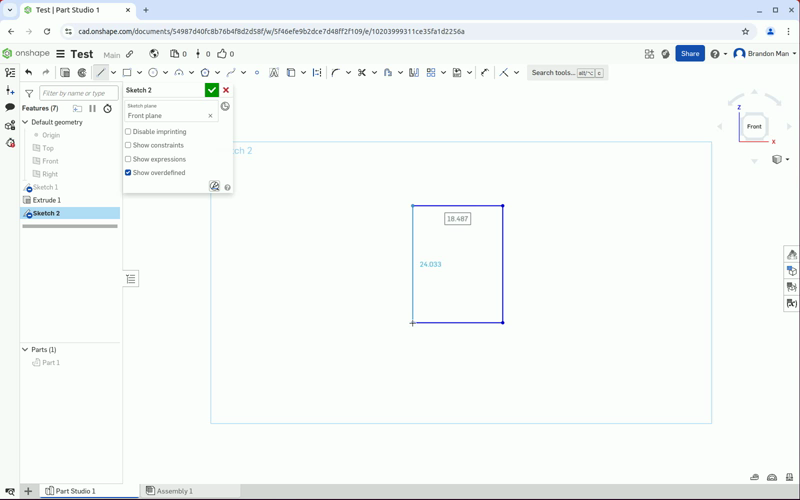
key(esc)
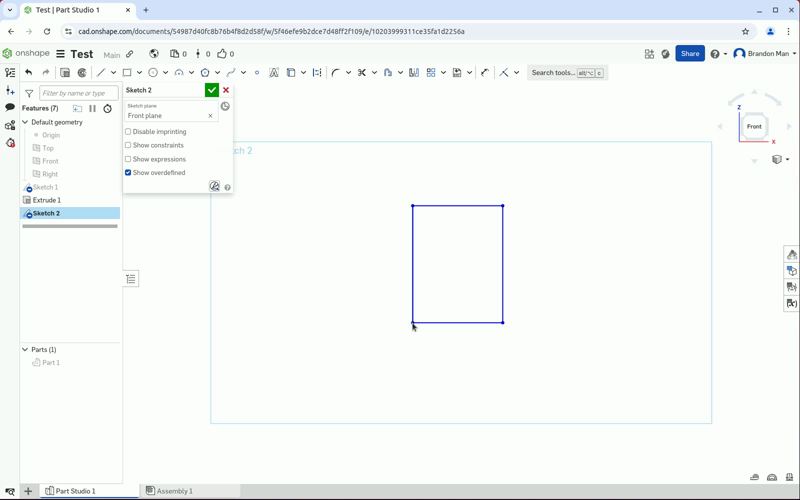
mouse_move(455, 248)
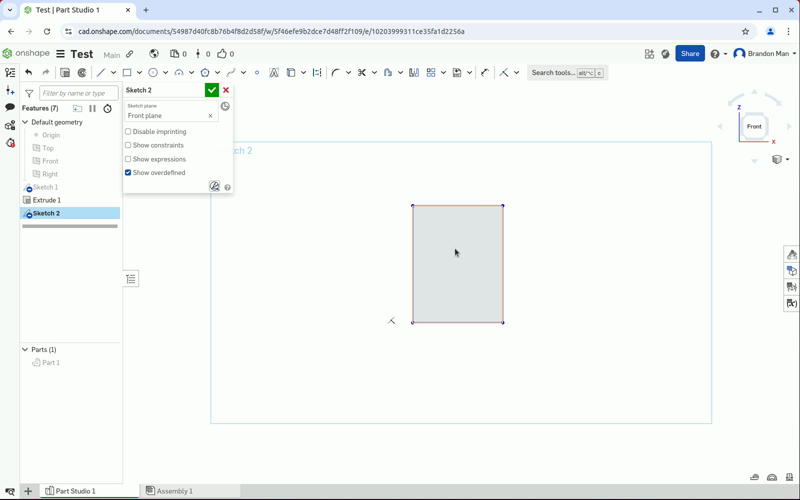
click(455, 248)
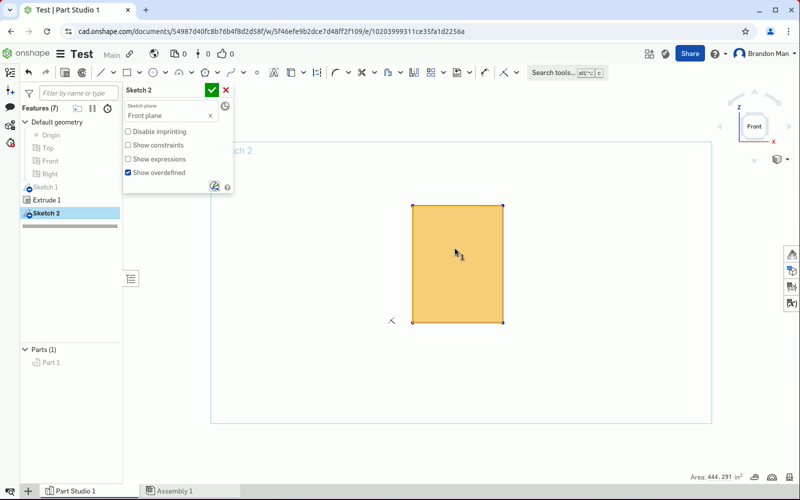
mouse_move(73, 352)
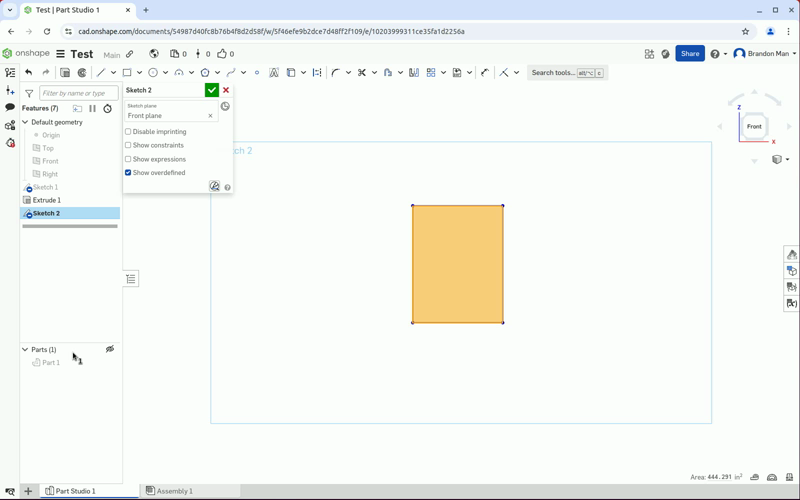
key(shift+y)
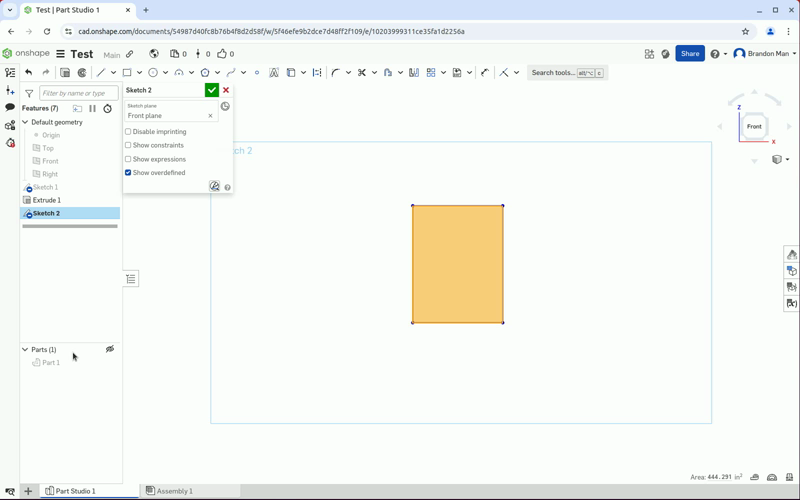
key(shift+e)
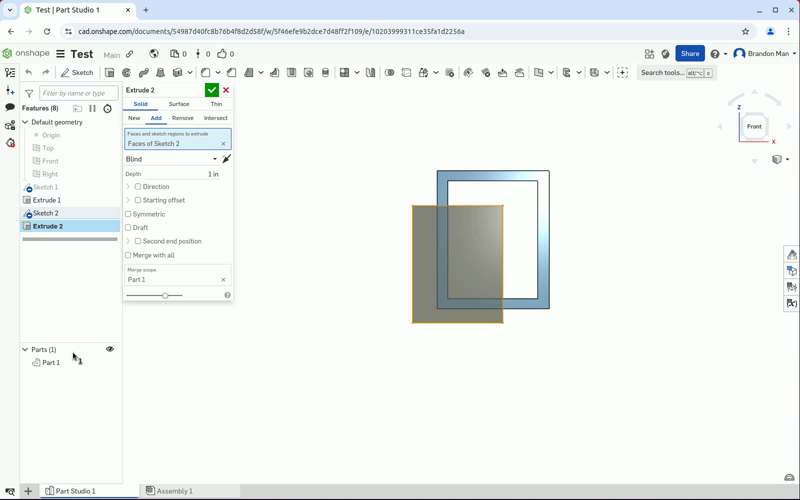
mouse_move(143, 106)
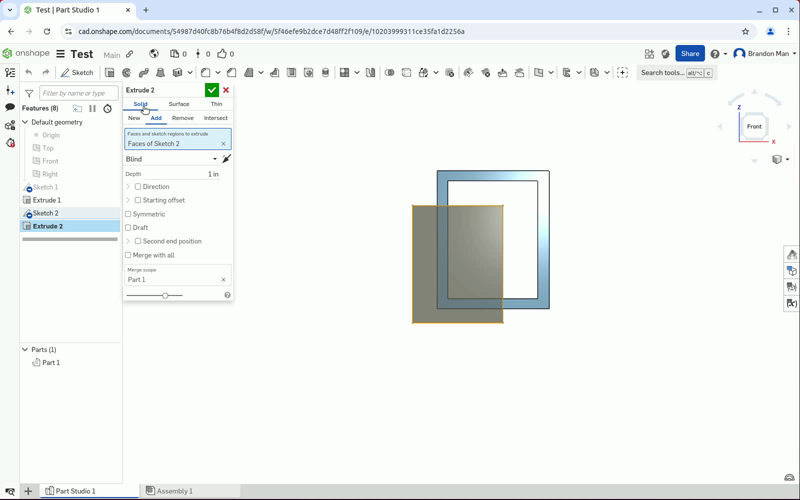
click(143, 106)
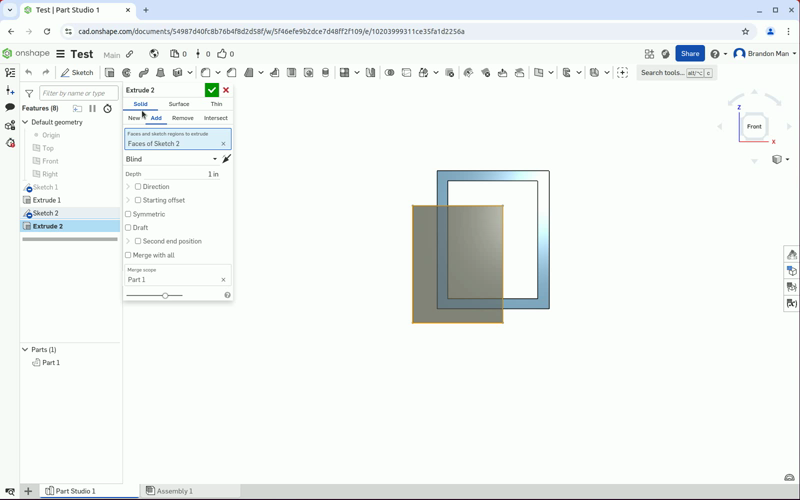
mouse_move(137, 120)
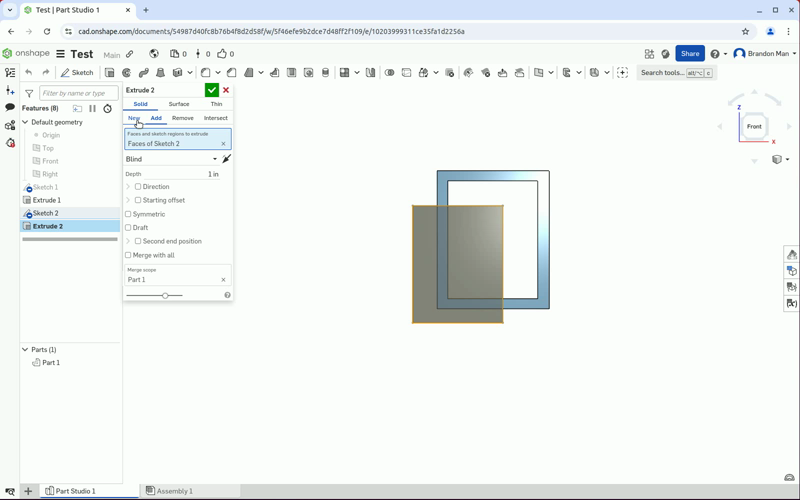
click(137, 120)
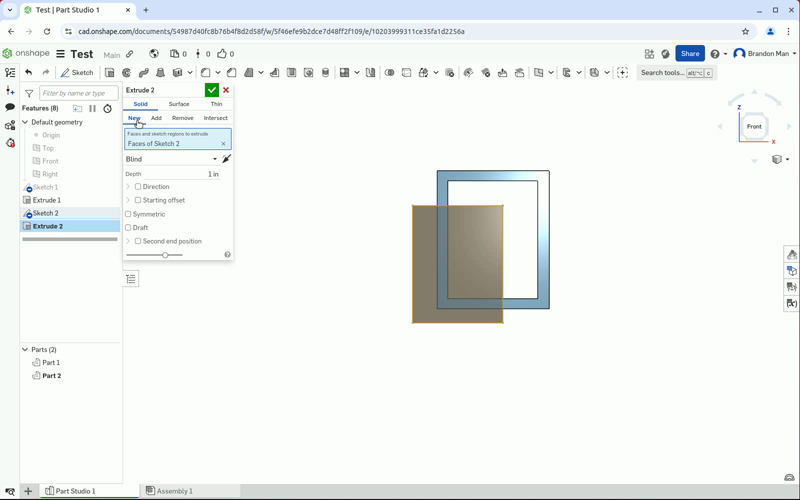
key(tab, 4)
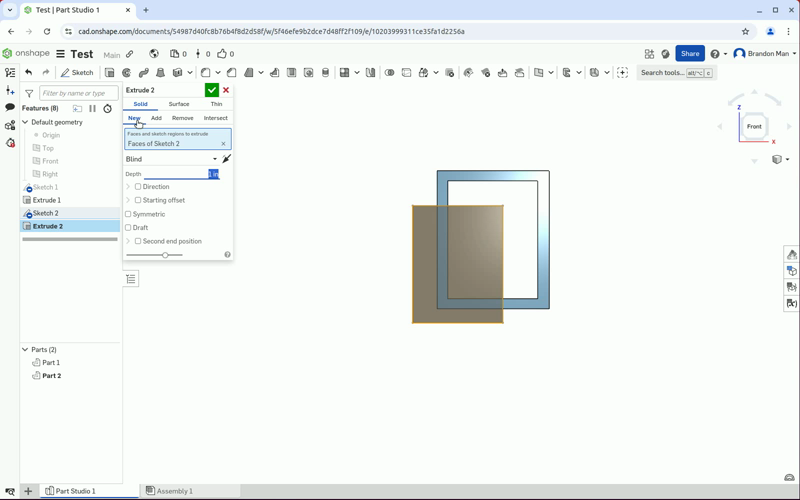
text(0.241)
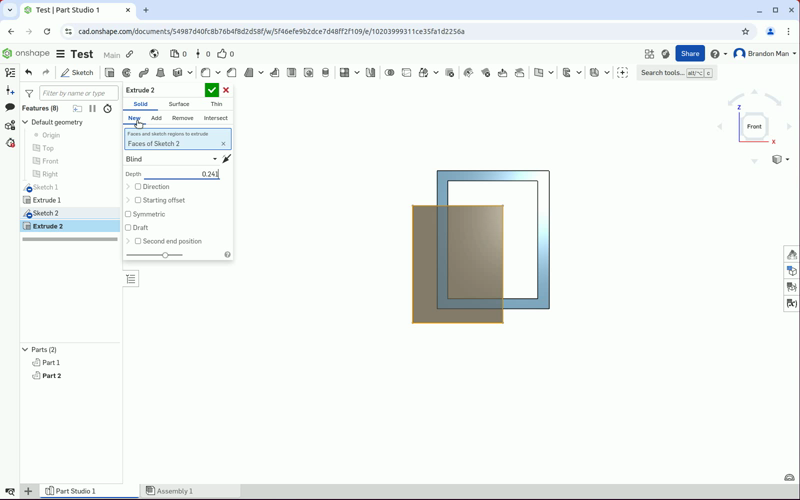
key(enter)
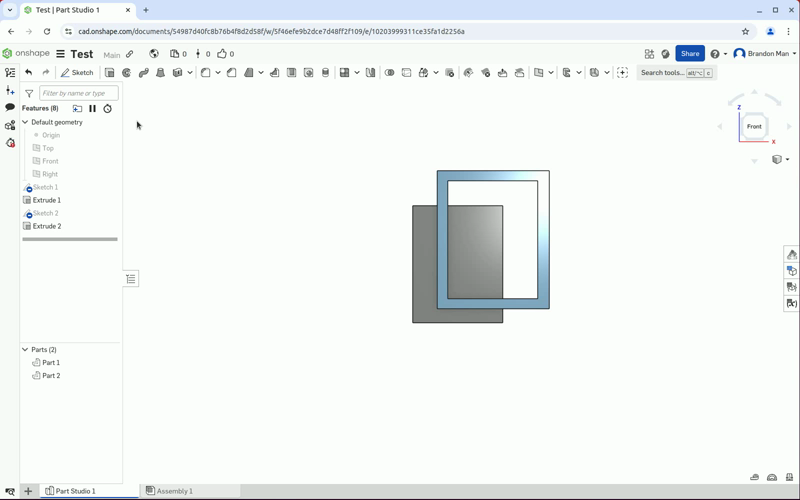
key(shift+h)
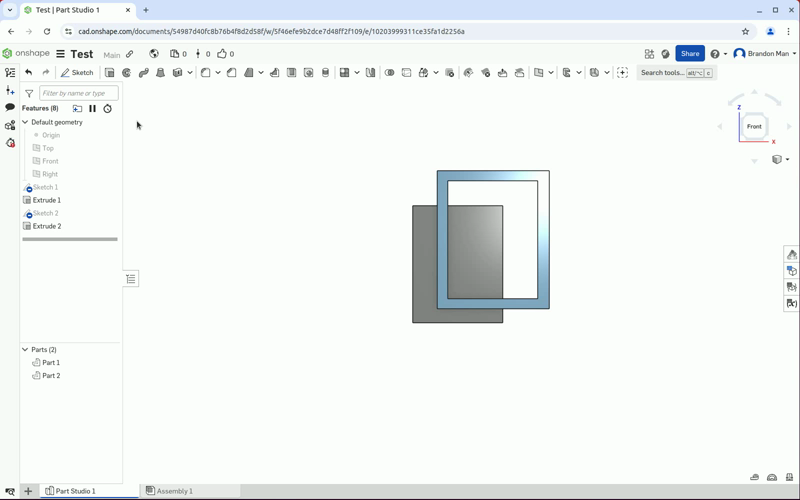
key(shift+h)
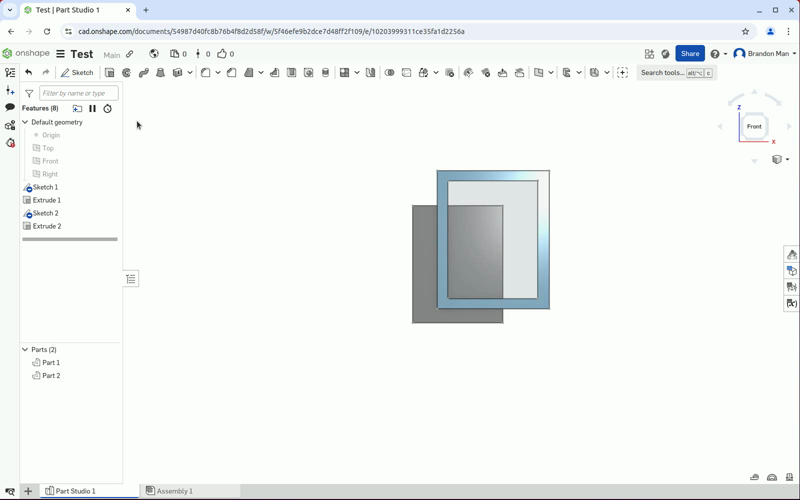
key(shift+7)
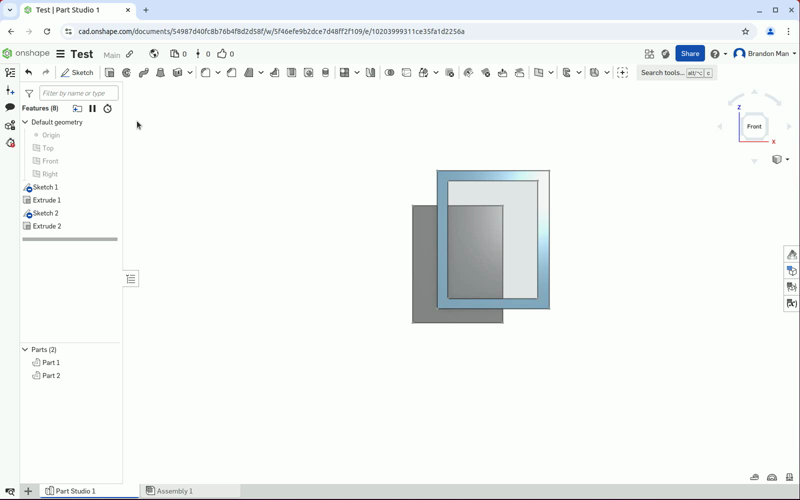
key(left, 2)
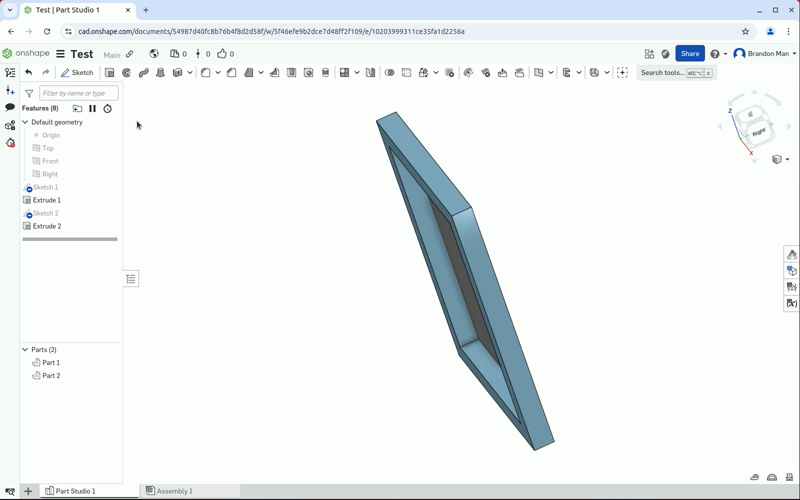
key(down, 2)
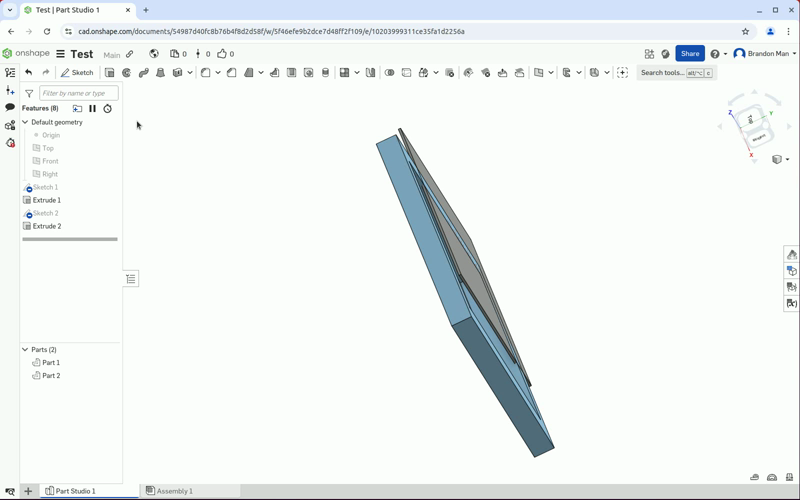
key(up, 2)
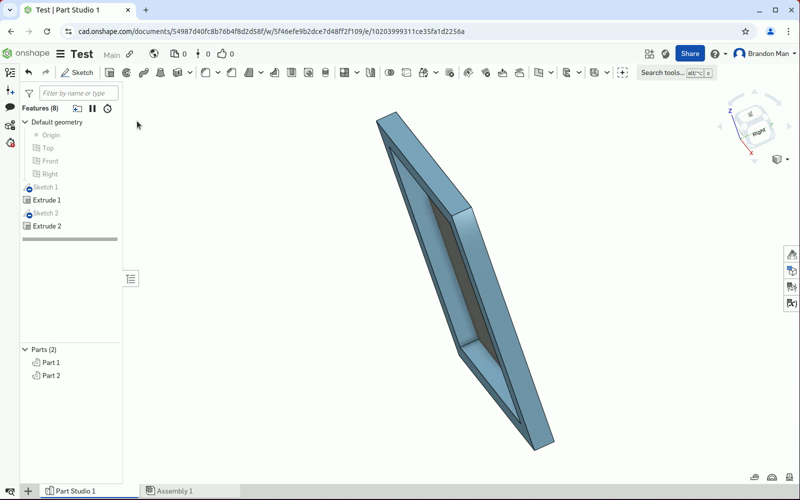
key(right, 2)
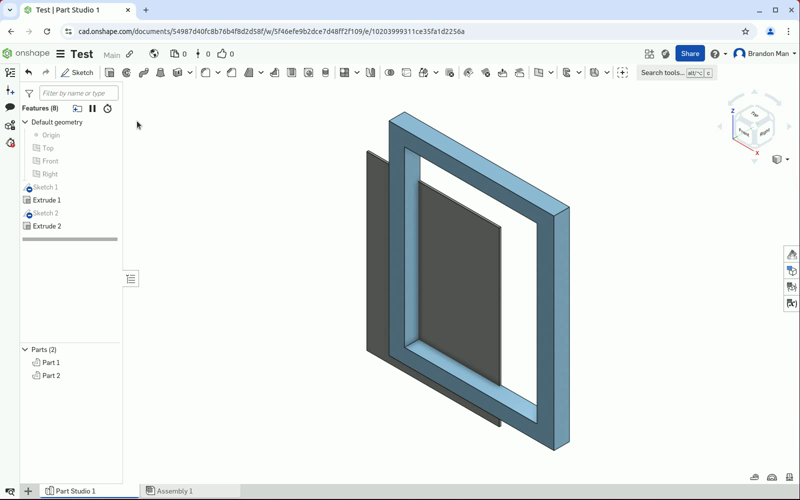
mouse_move(73, 189)
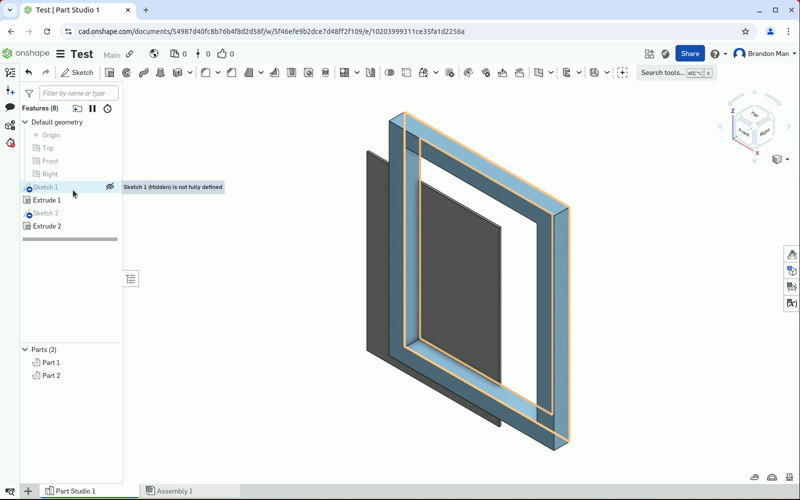
click(73, 189)